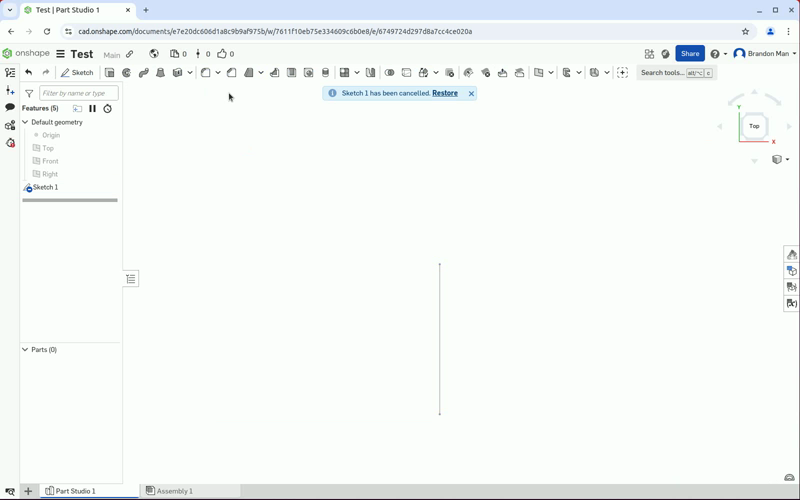
key(shift+h)
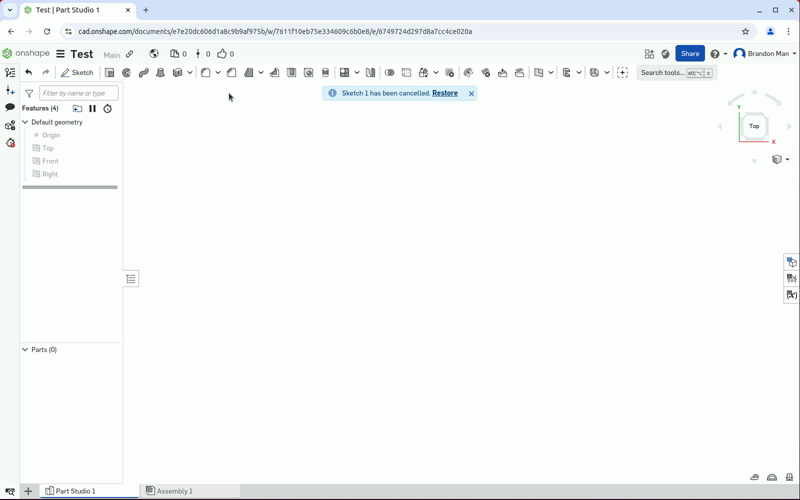
mouse_move(73, 352)
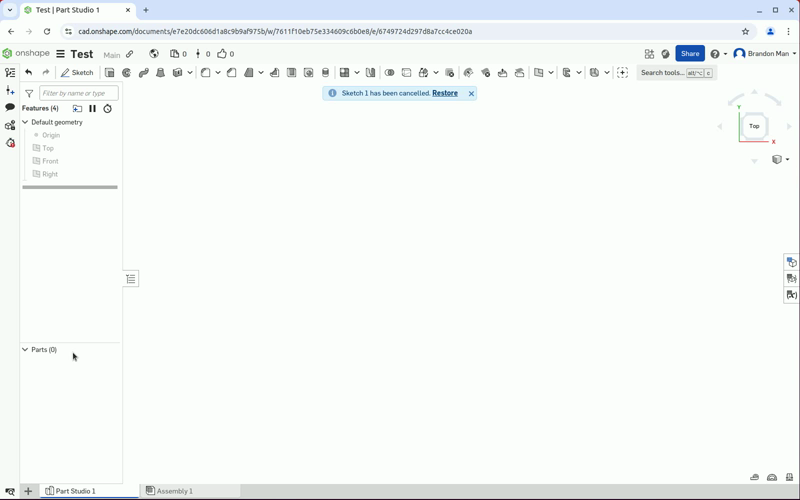
key(y)
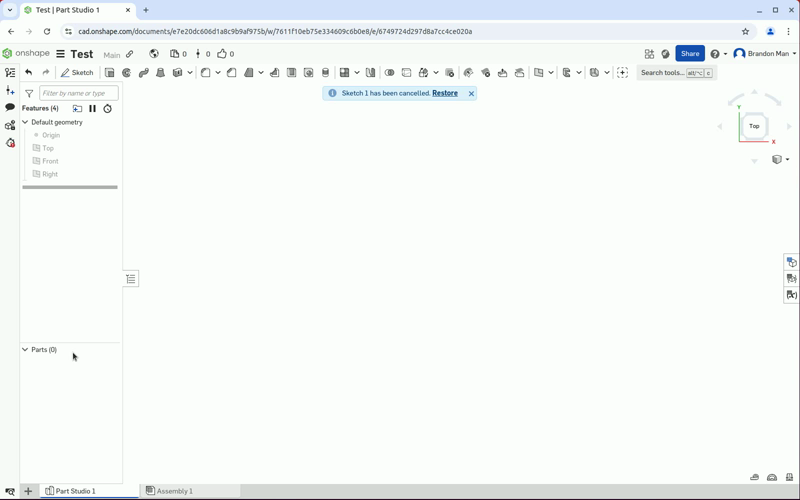
key(shift+p)
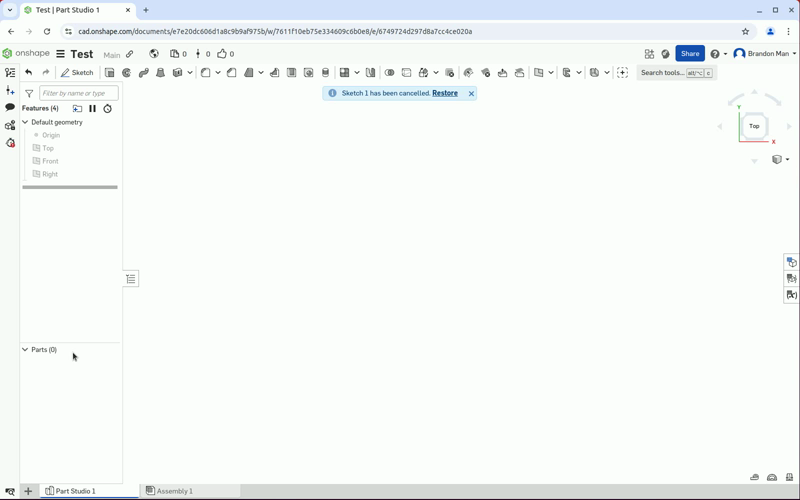
key(space)
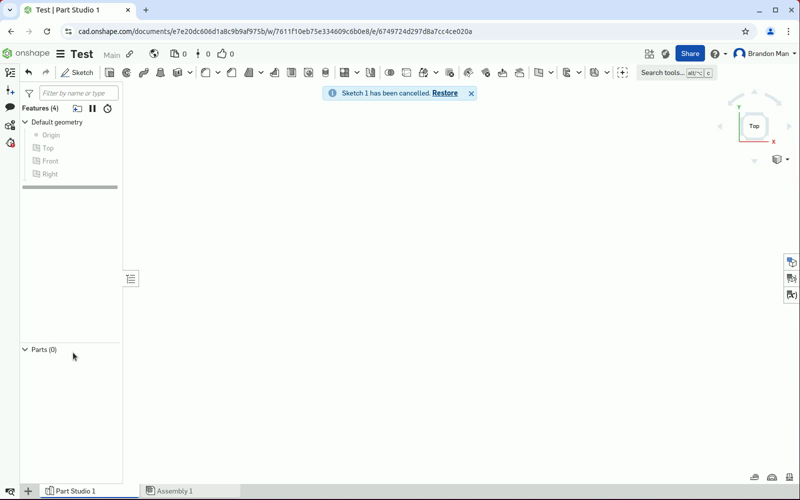
key_down(shift)
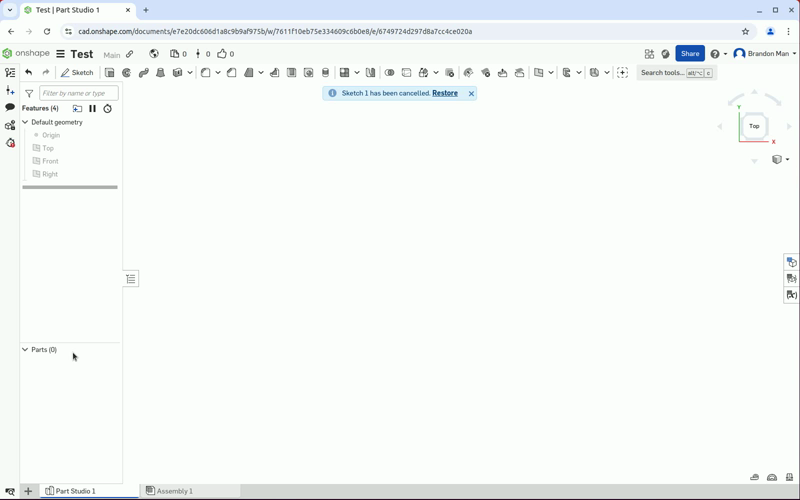
key(up)
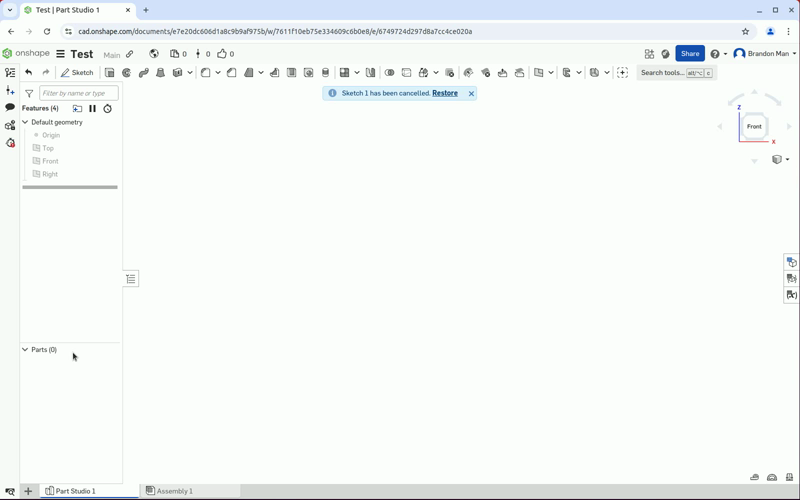
key_up(shift)
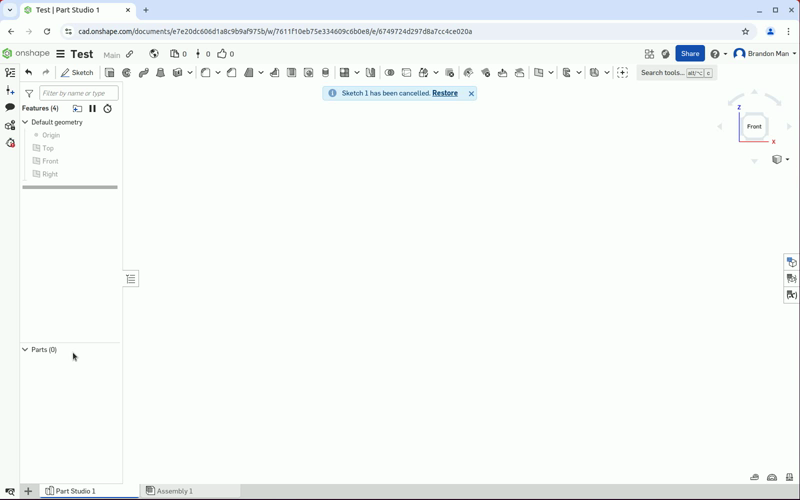
mouse_move(73, 352)
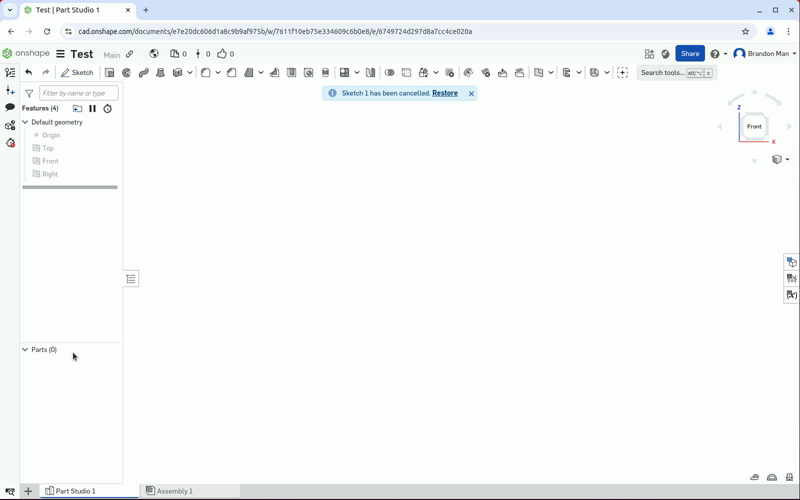
key(shift+y)
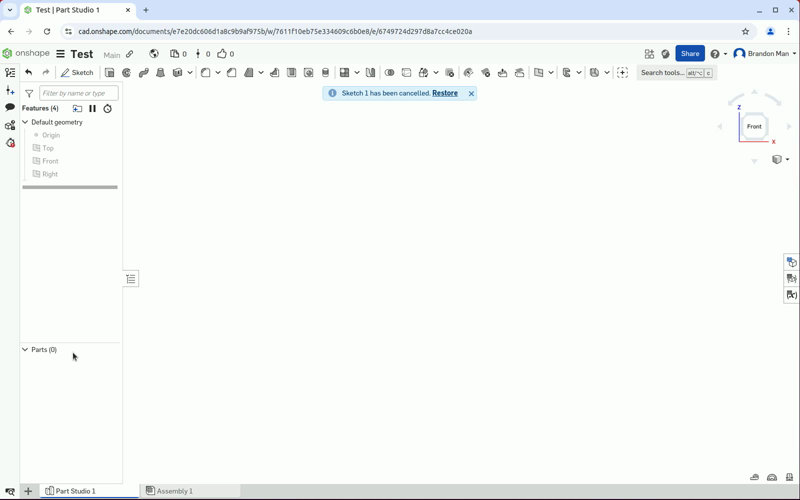
key(shift+s)
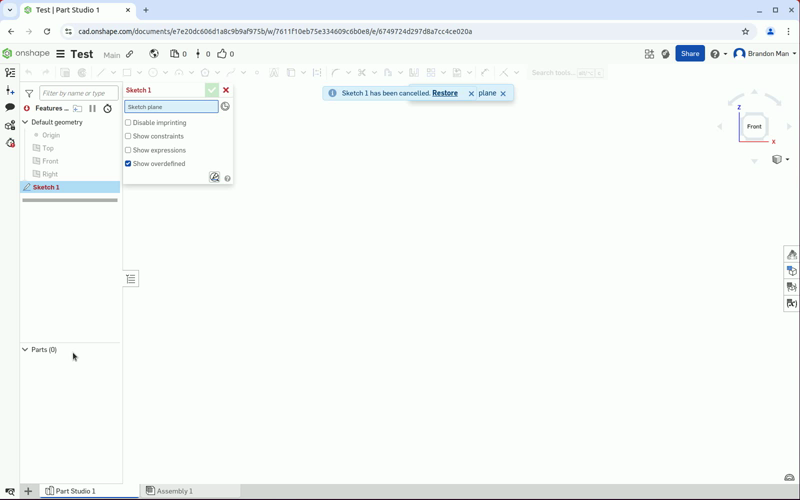
mouse_move(73, 163)
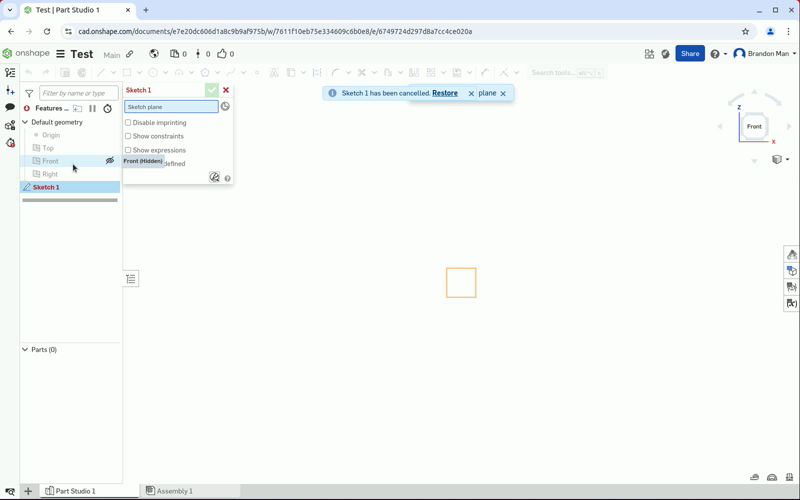
click(73, 163)
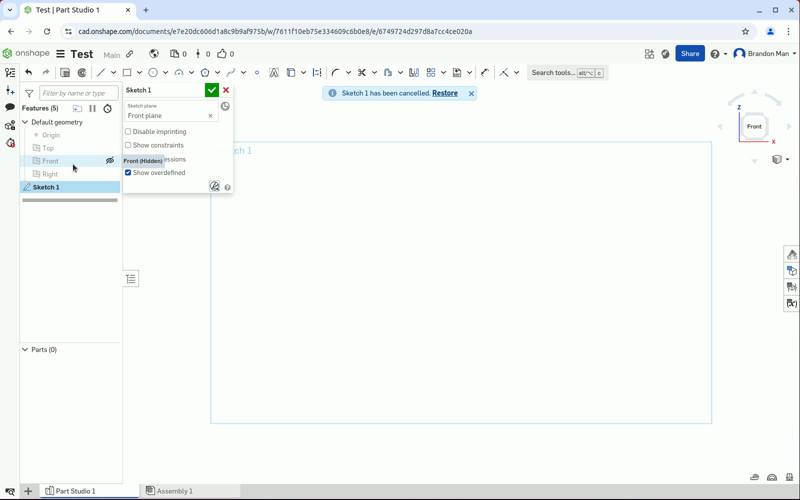
mouse_move(73, 352)
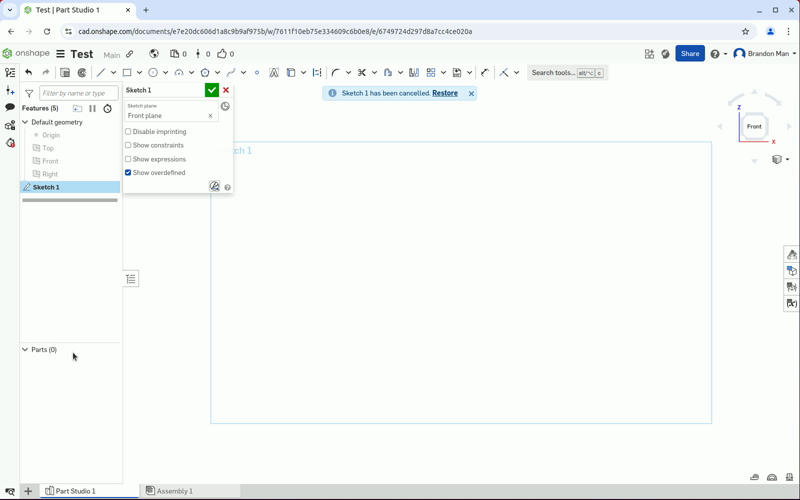
key(y)
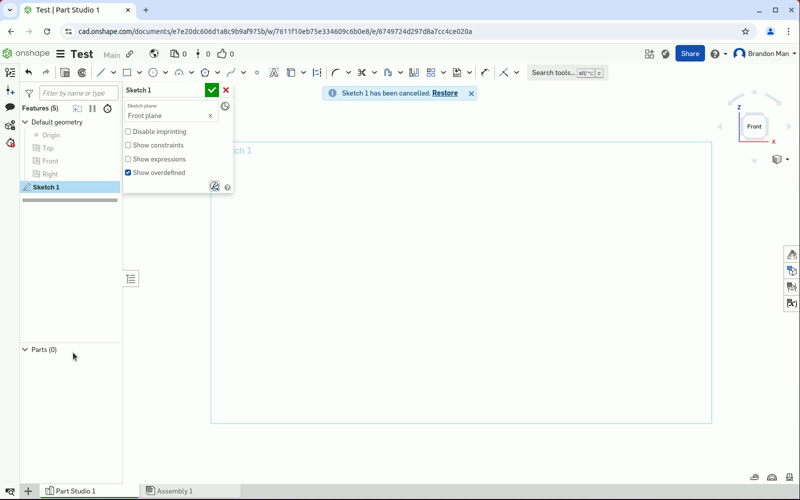
key(l)
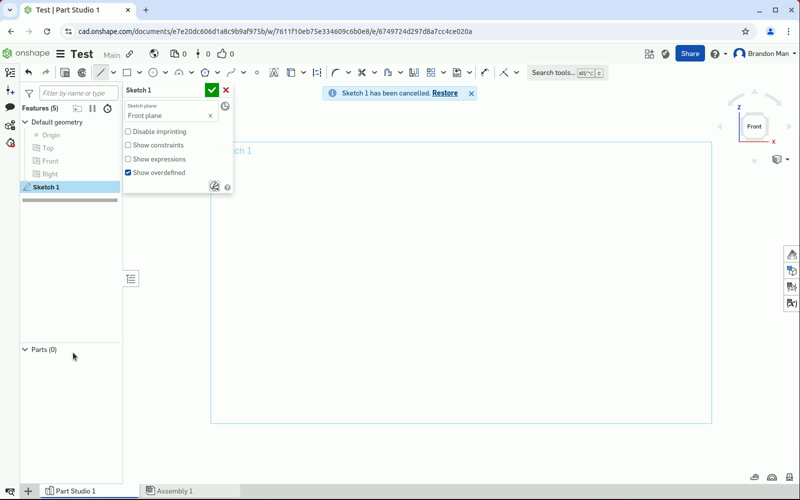
key_down(shift)
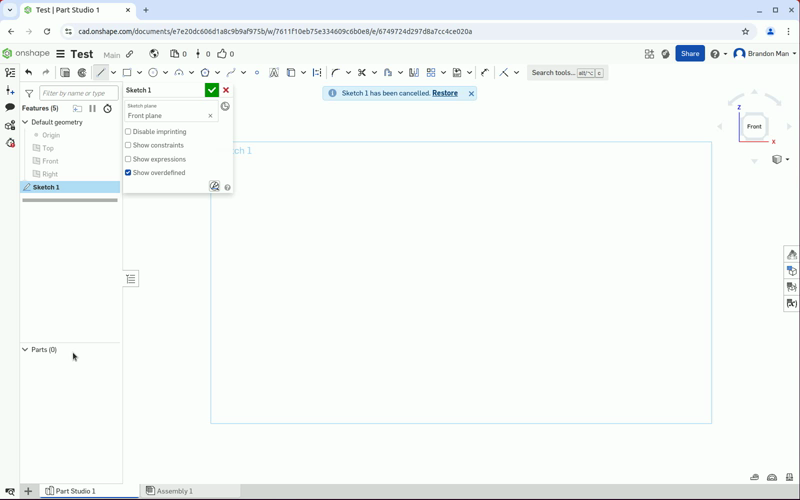
mouse_move(434, 282)
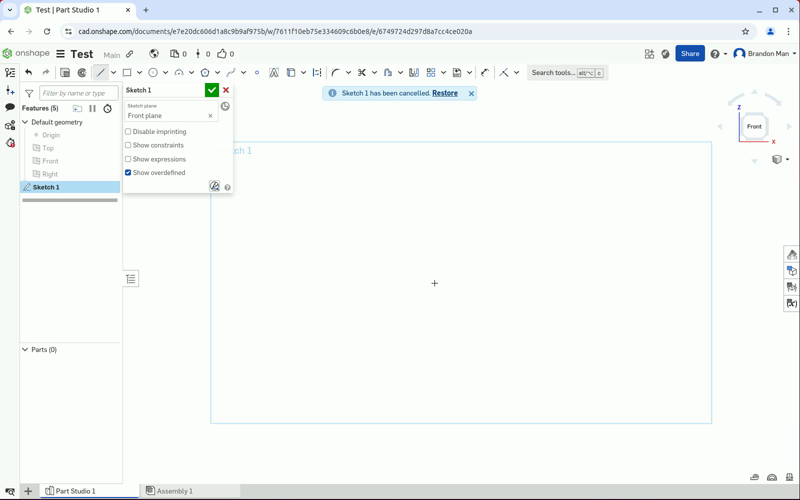
click(434, 282)
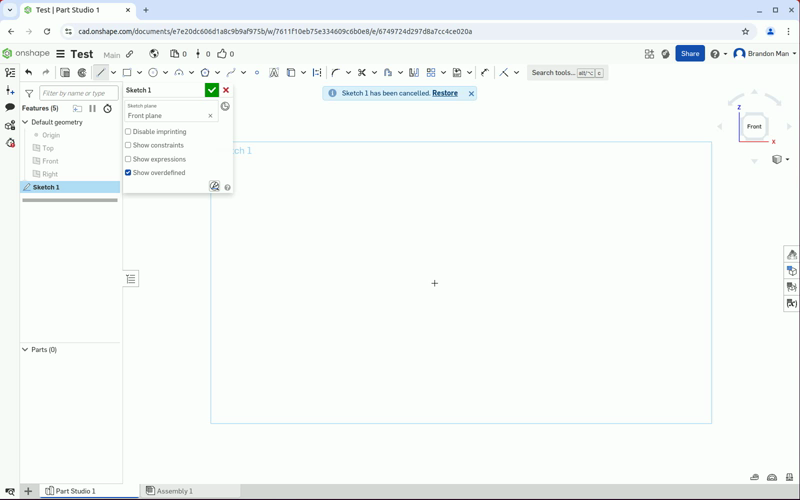
key_up(shift)
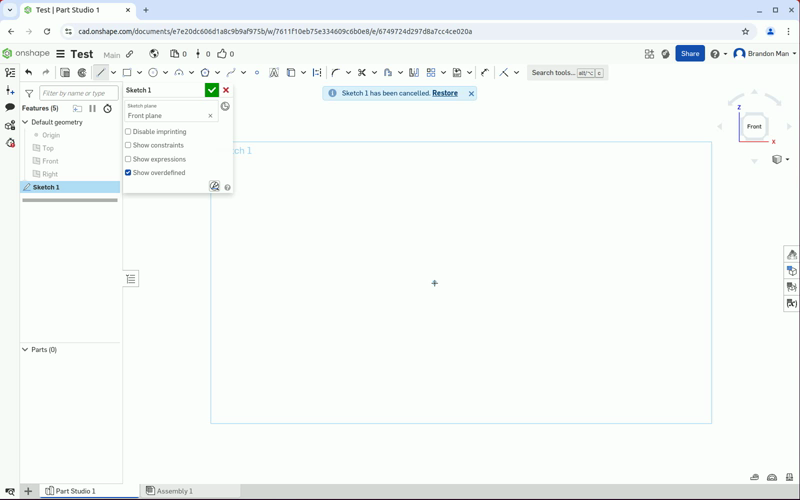
key_down(shift)
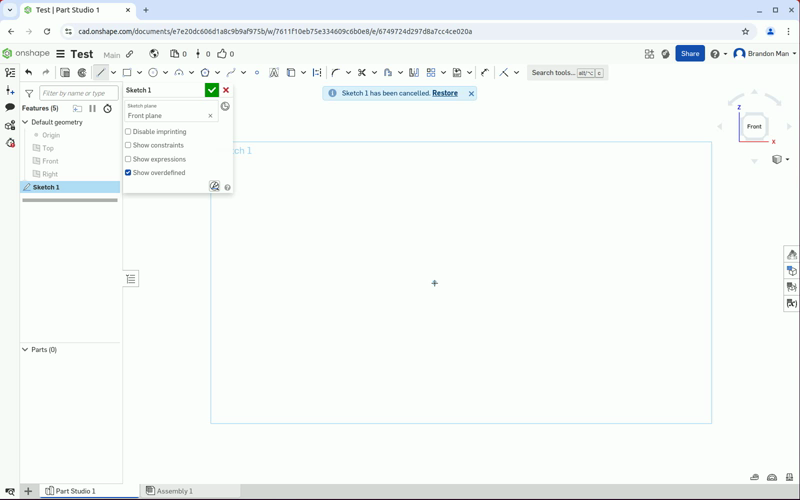
mouse_move(464, 282)
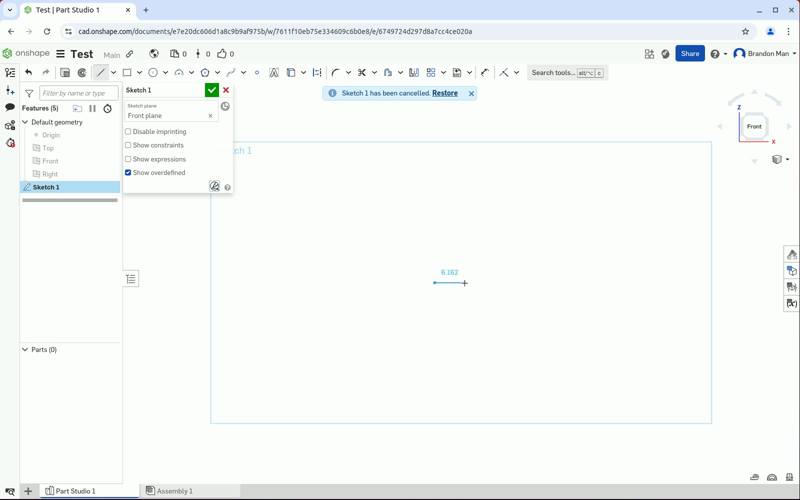
mouse_move(477, 282)
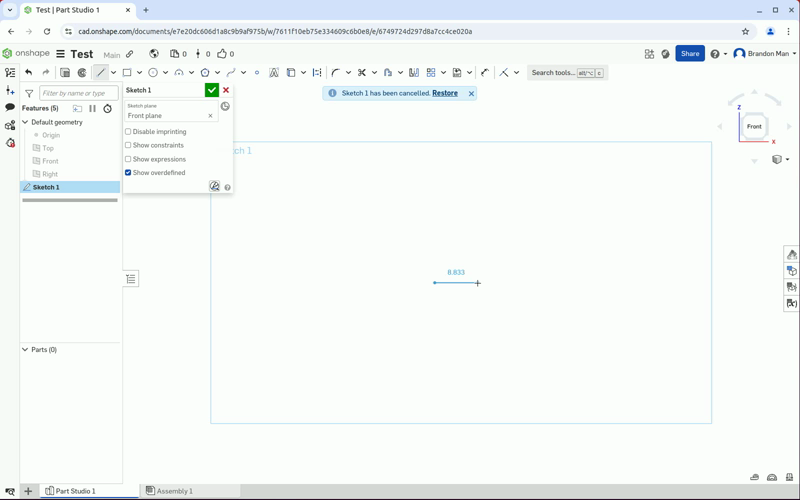
click(477, 282)
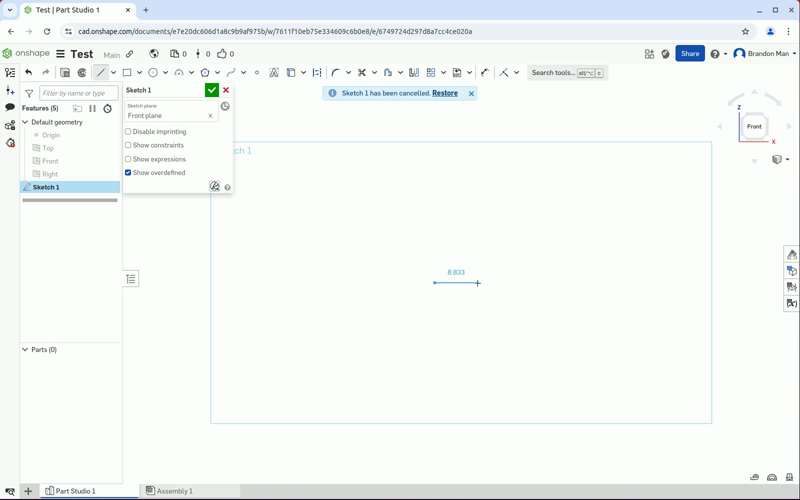
key_up(shift)
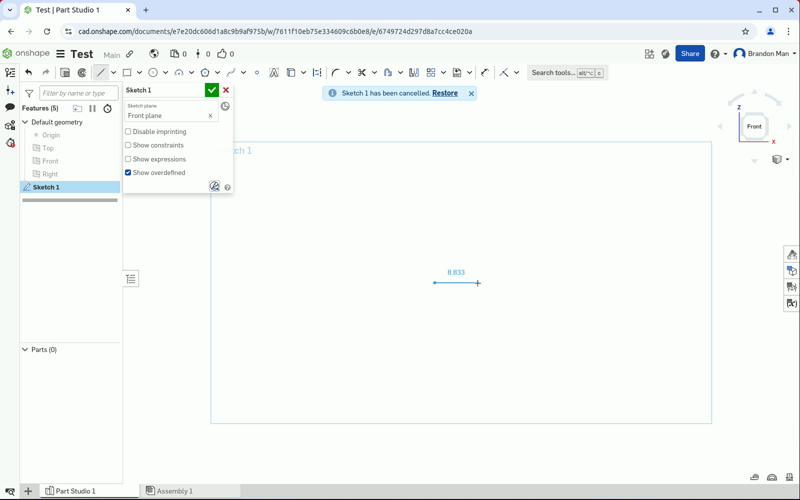
key_down(shift)
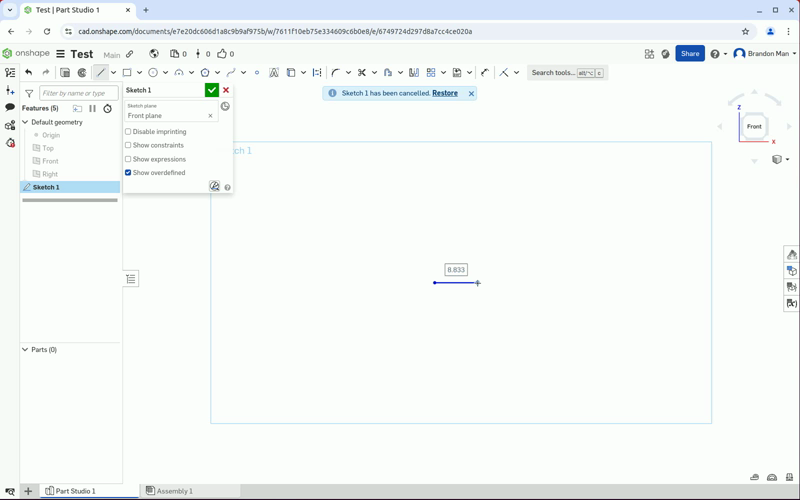
mouse_move(507, 282)
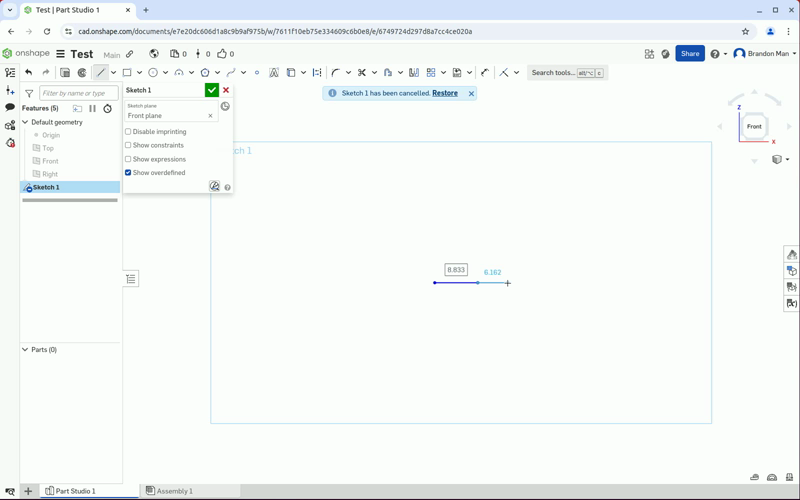
mouse_move(477, 261)
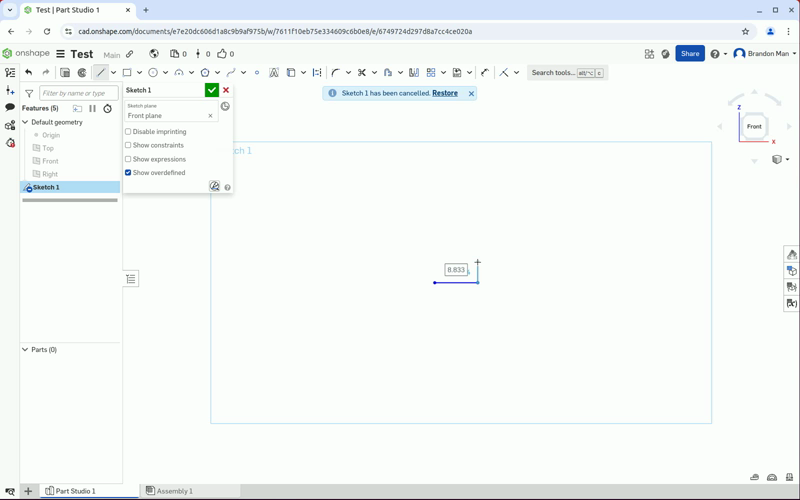
click(477, 261)
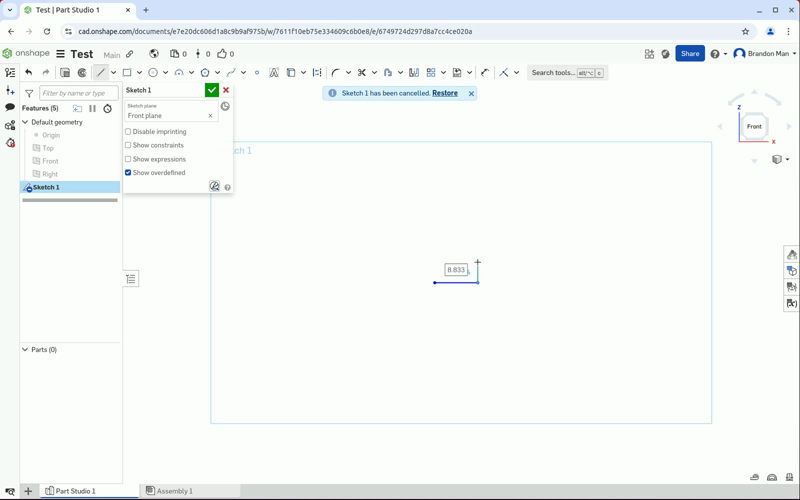
key_up(shift)
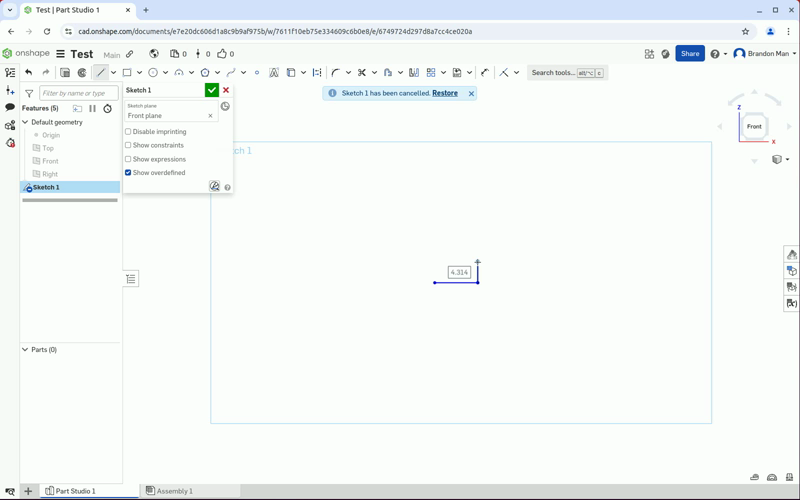
key_down(shift)
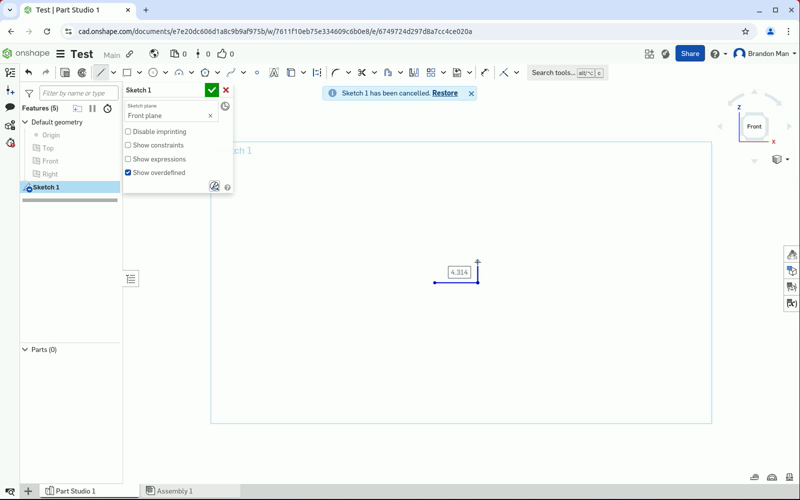
mouse_move(507, 261)
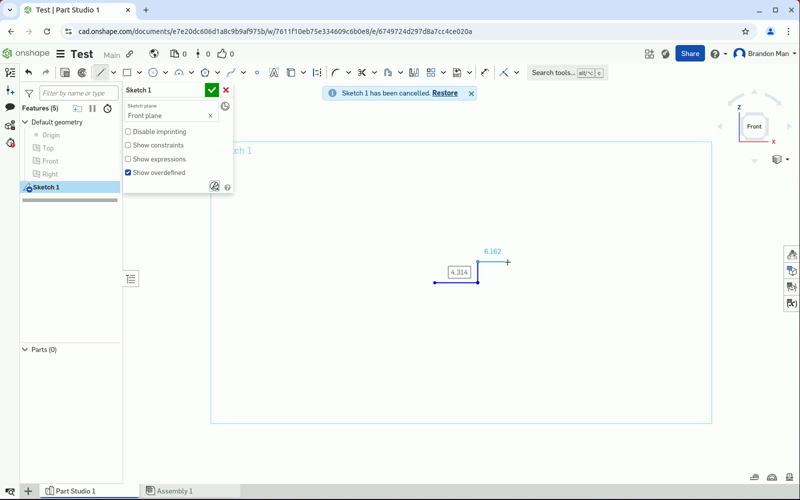
mouse_move(434, 261)
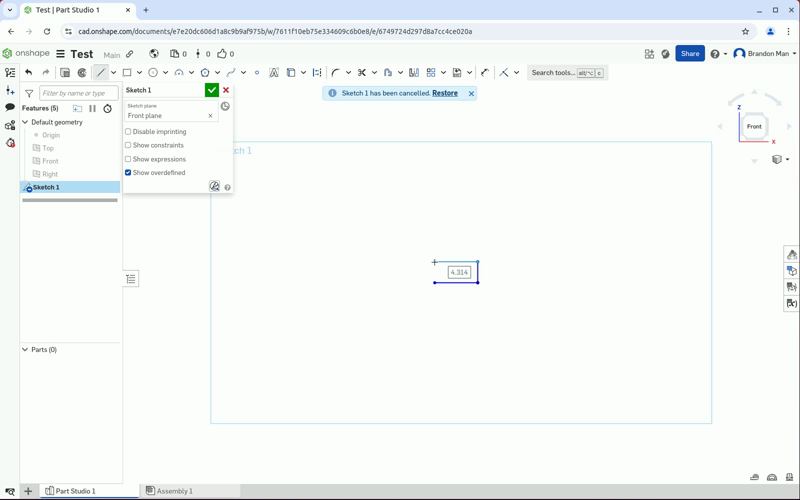
click(434, 261)
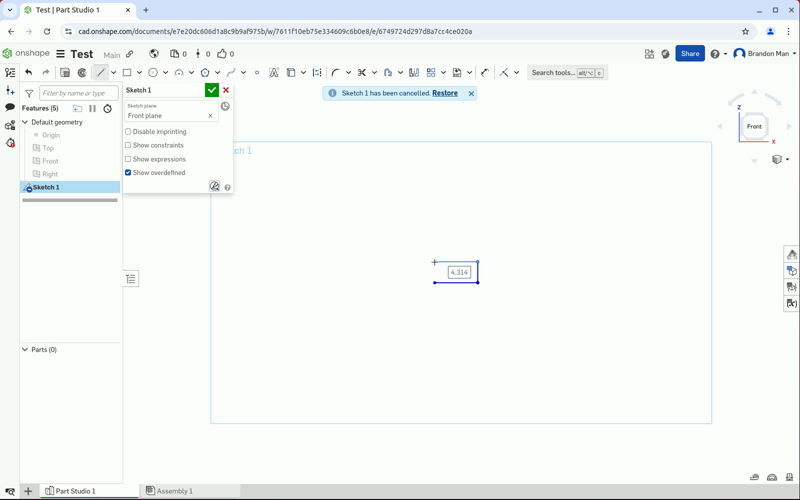
key_up(shift)
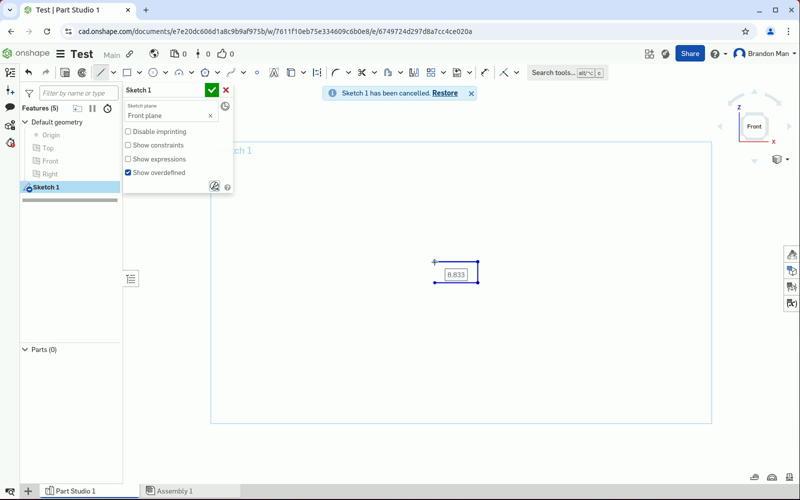
mouse_move(464, 261)
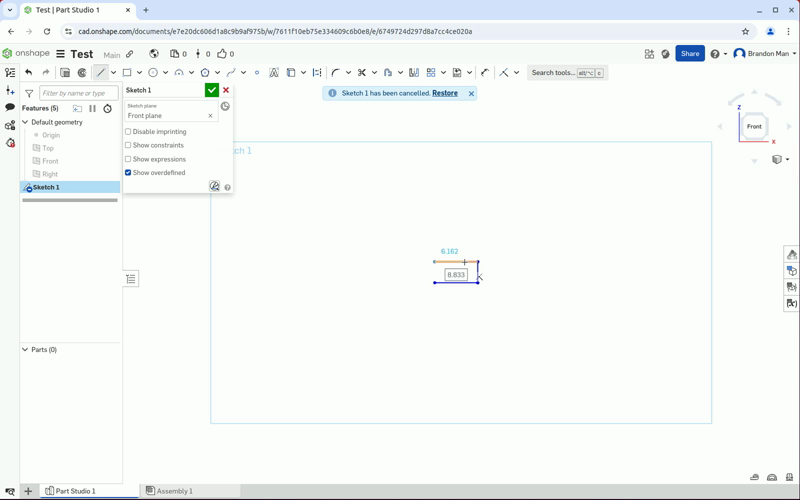
key_down(shift)
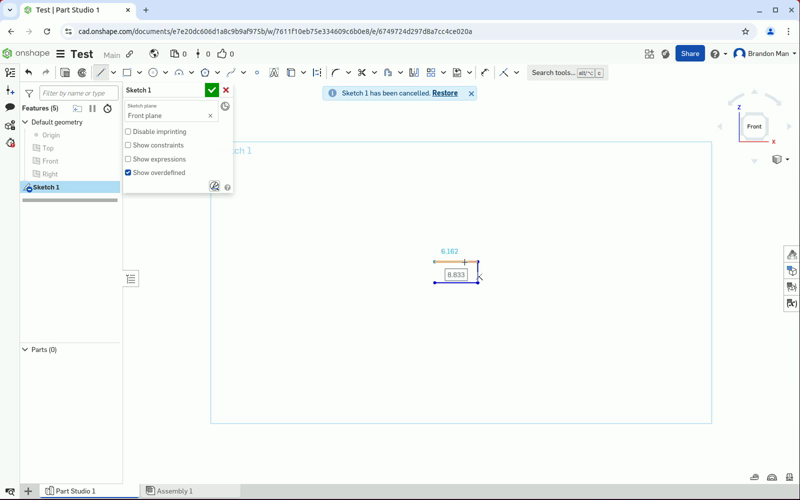
mouse_move(434, 282)
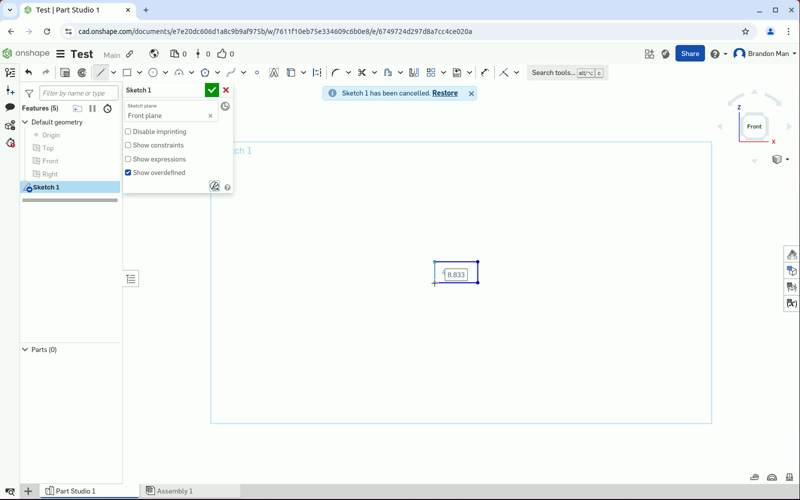
key_up(shift)
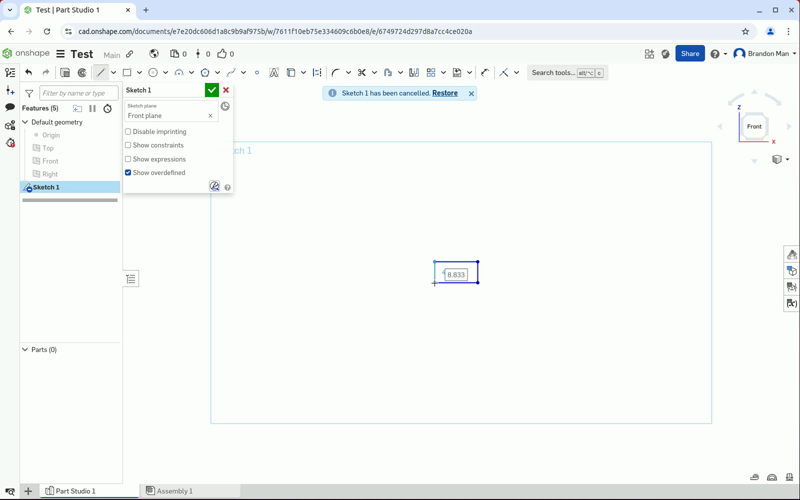
click(434, 282)
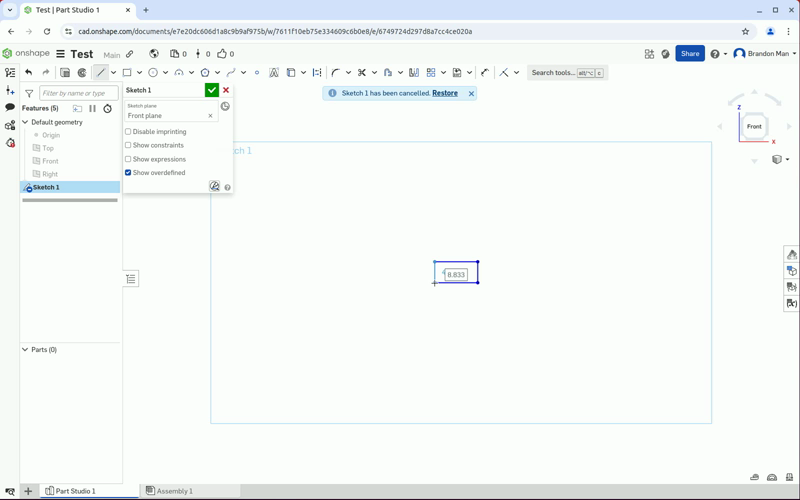
key(esc)
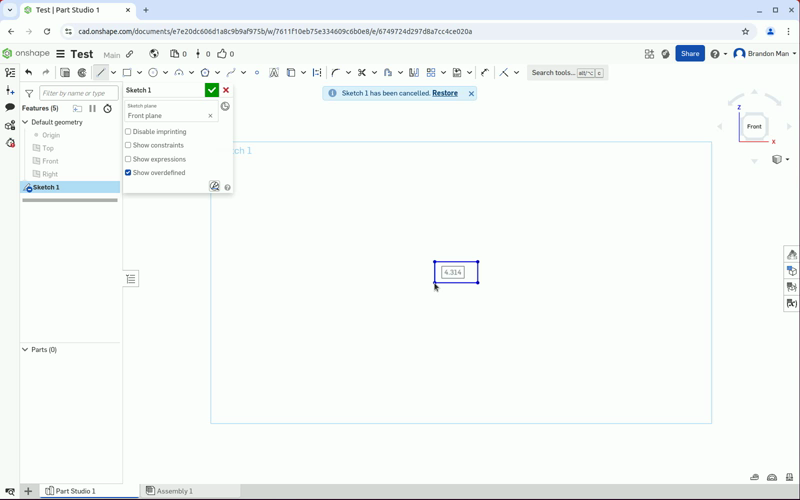
mouse_move(475, 281)
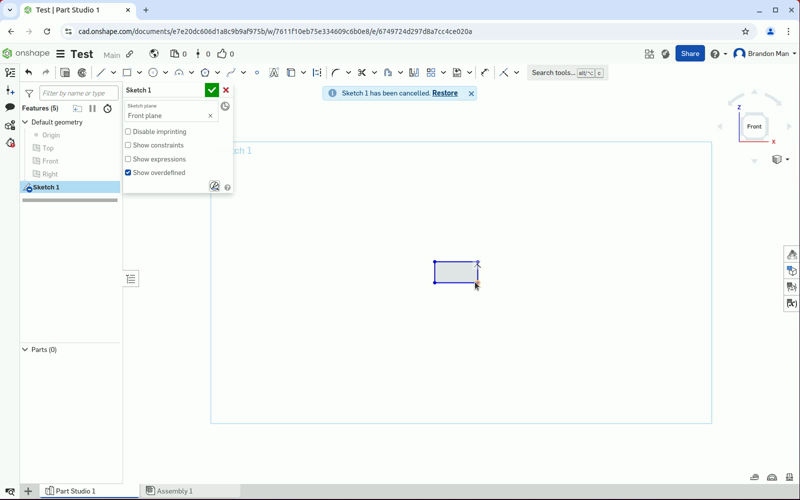
scroll(6)
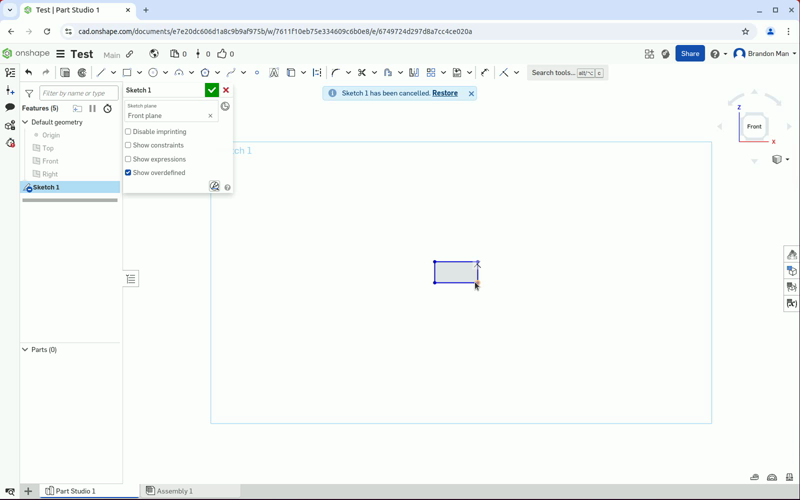
scroll(6)
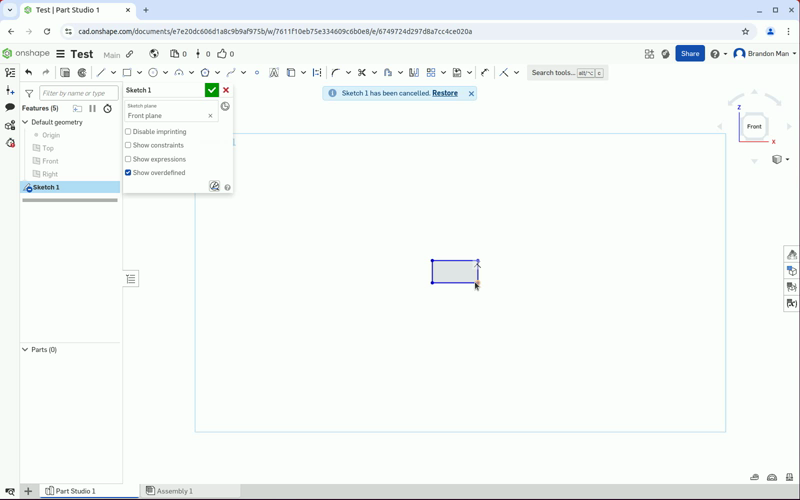
scroll(6)
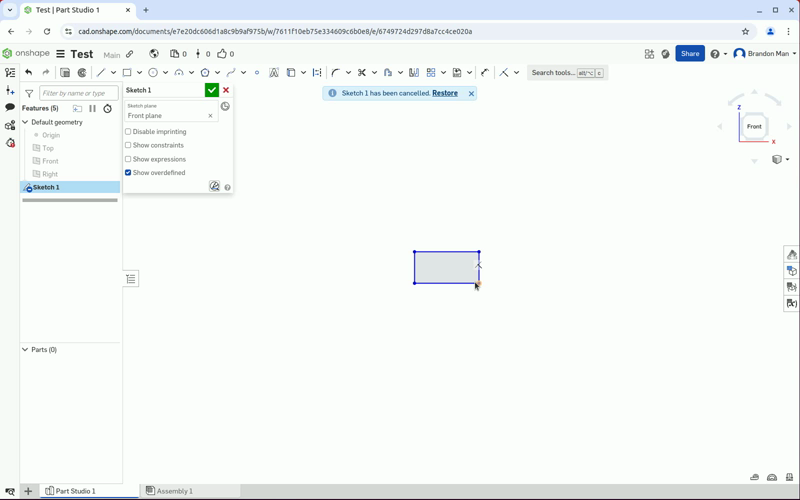
scroll(6)
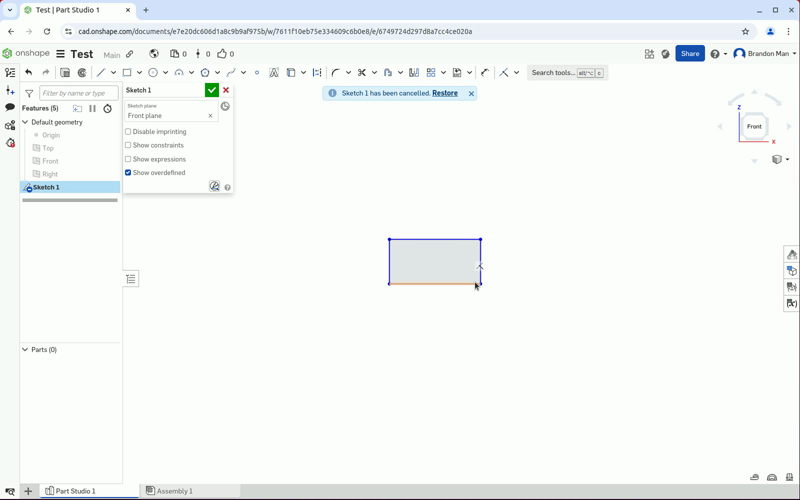
scroll(6)
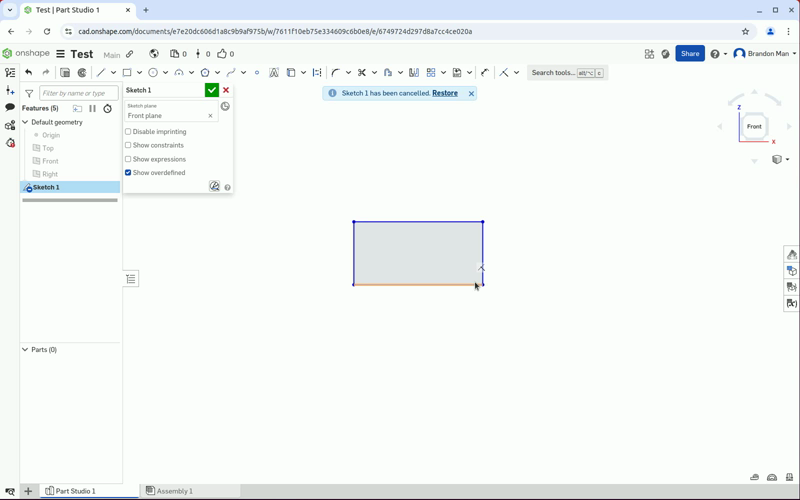
scroll(6)
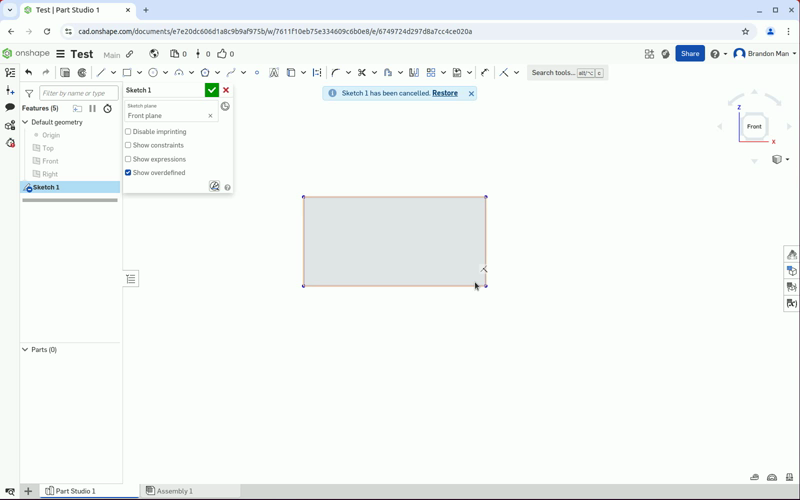
scroll(6)
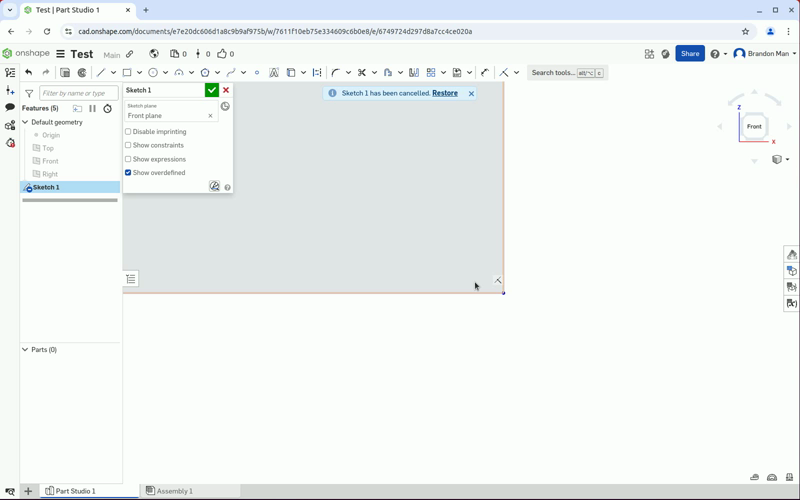
click(475, 281)
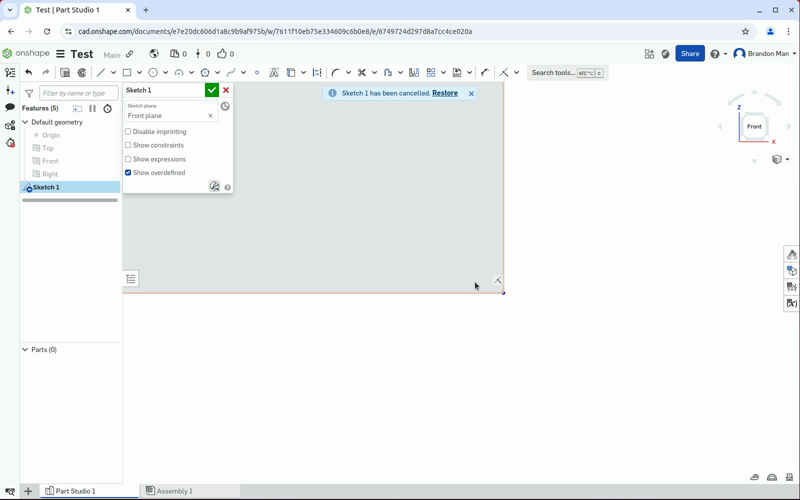
scroll(-6)
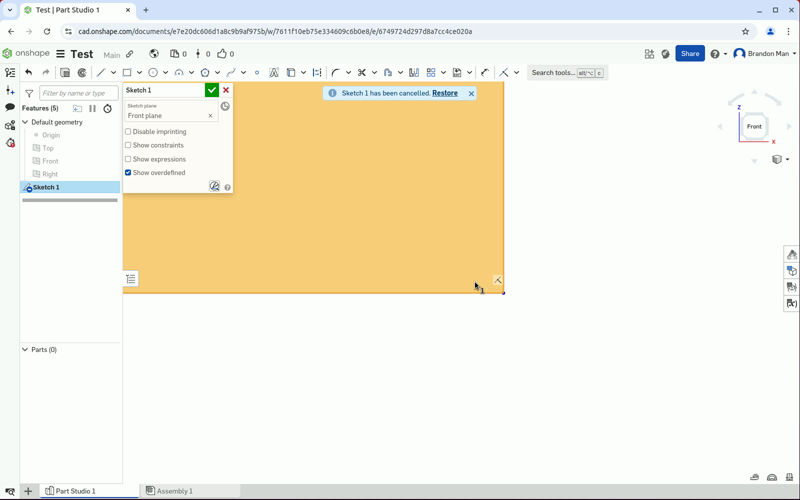
scroll(-6)
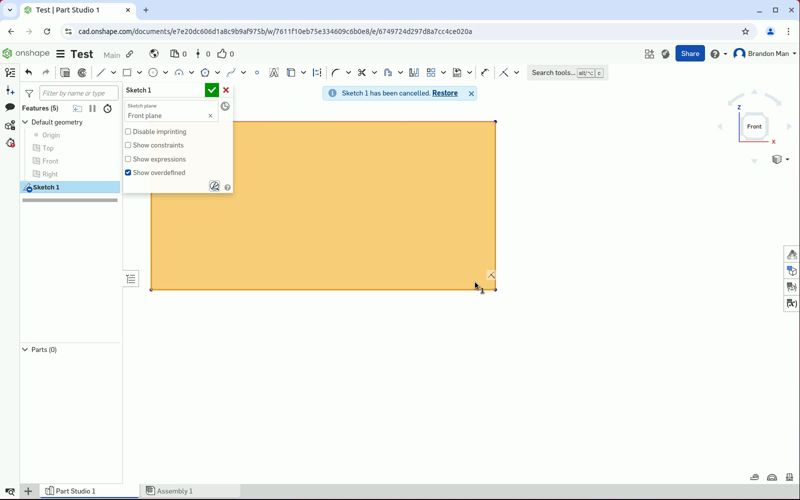
scroll(-6)
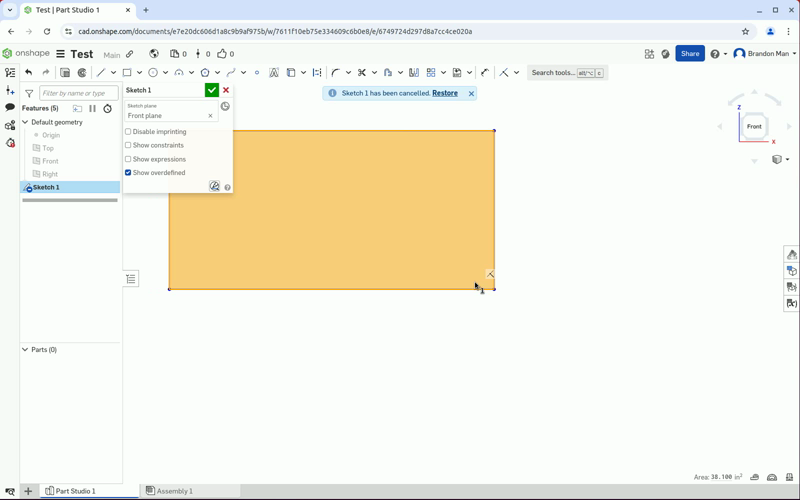
scroll(-6)
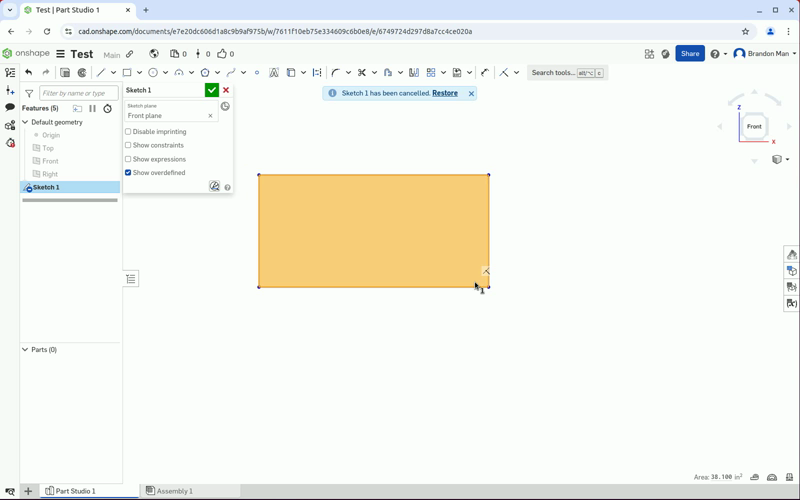
scroll(-6)
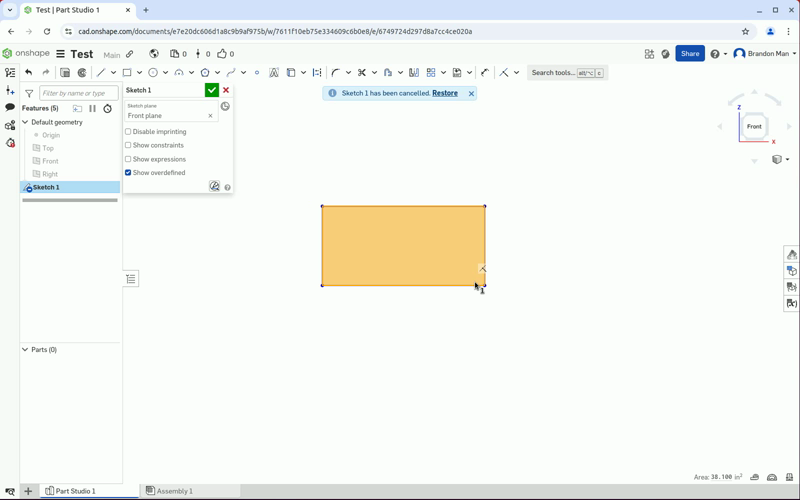
scroll(-6)
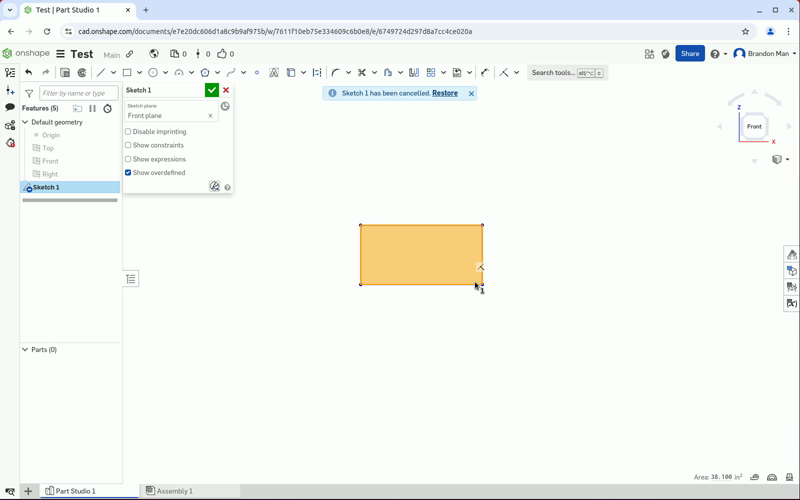
scroll(-6)
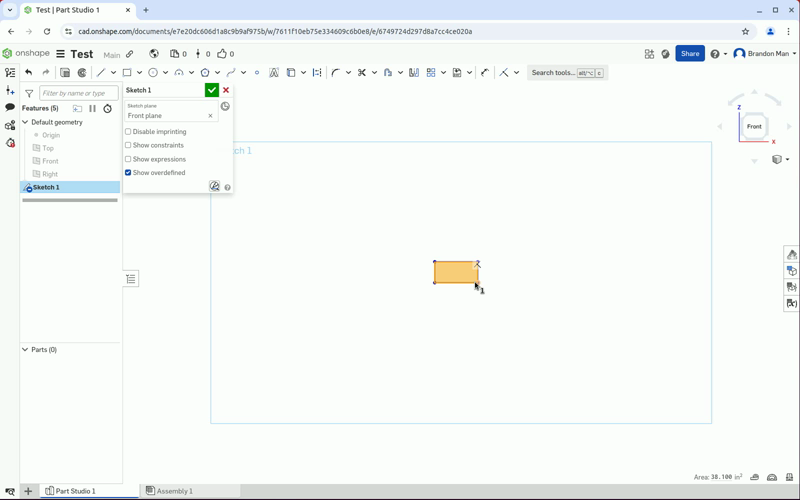
mouse_move(73, 352)
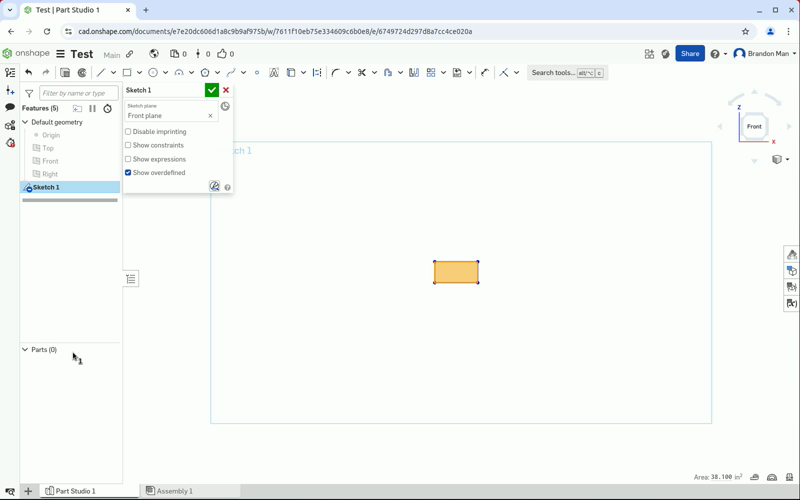
key(shift+y)
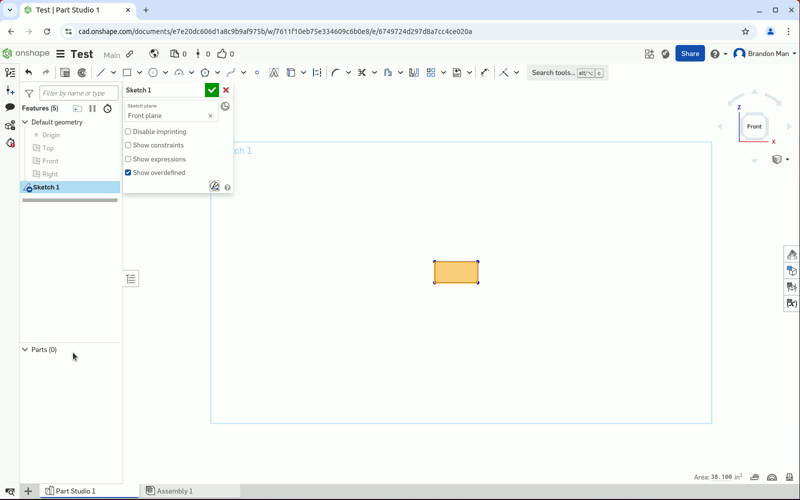
key(shift+e)
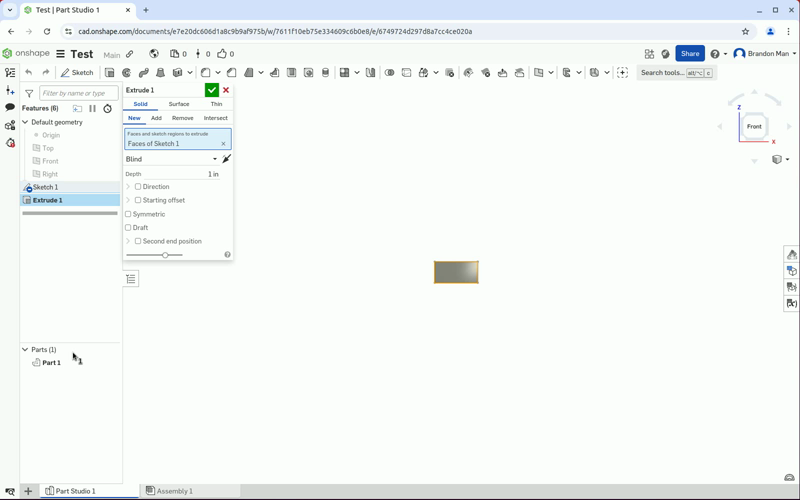
mouse_move(143, 106)
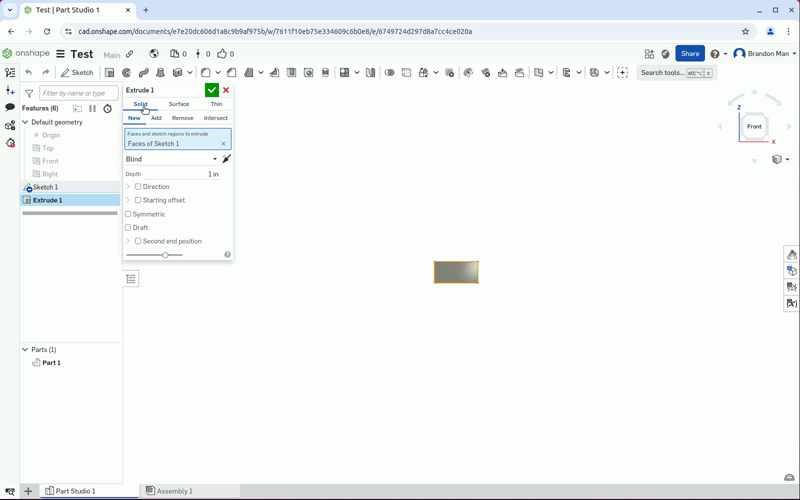
click(143, 106)
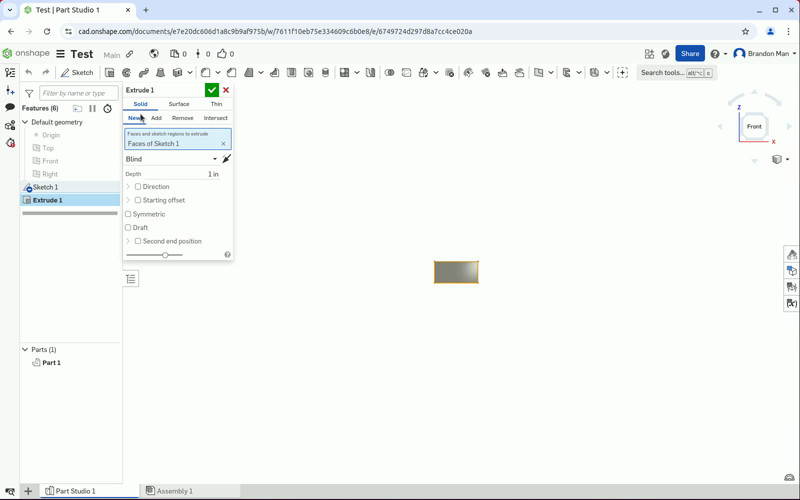
mouse_move(137, 120)
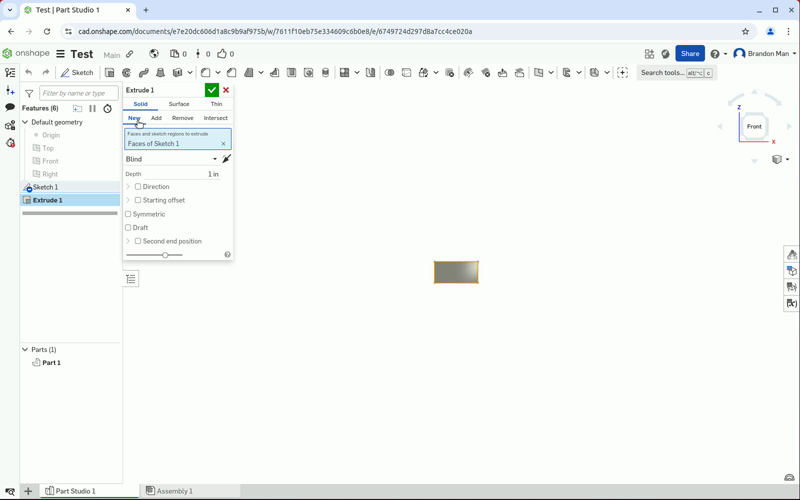
click(137, 120)
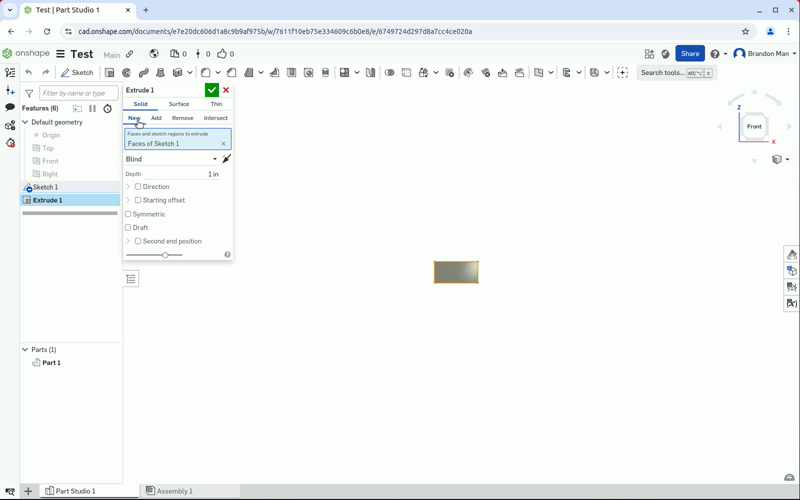
key(tab, 4)
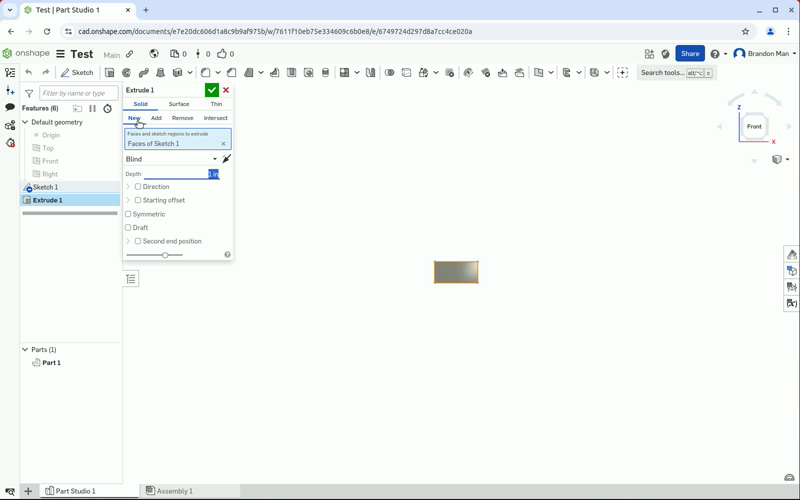
text(3.129)
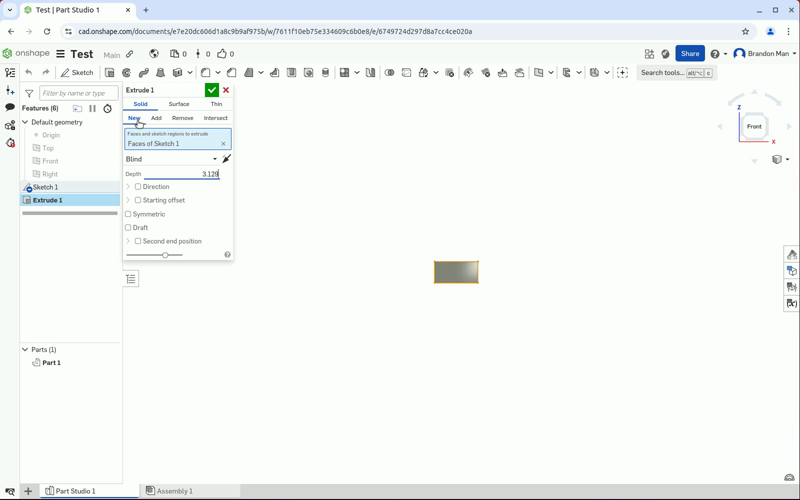
key(enter)
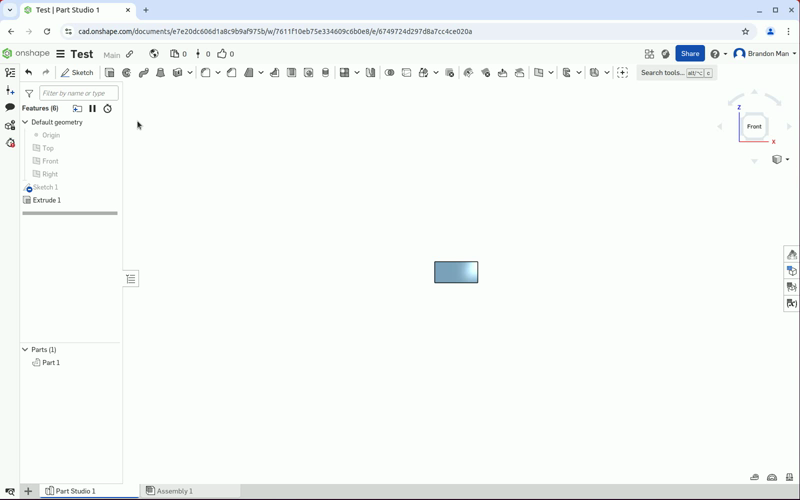
key(shift+h)
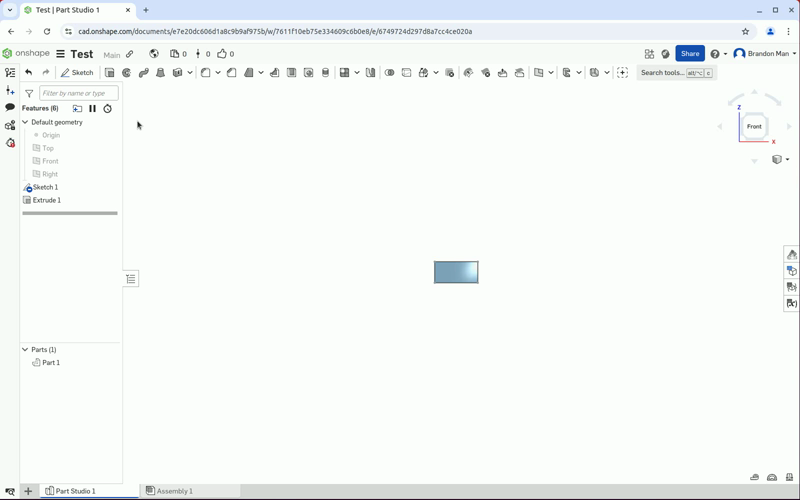
key(shift+h)
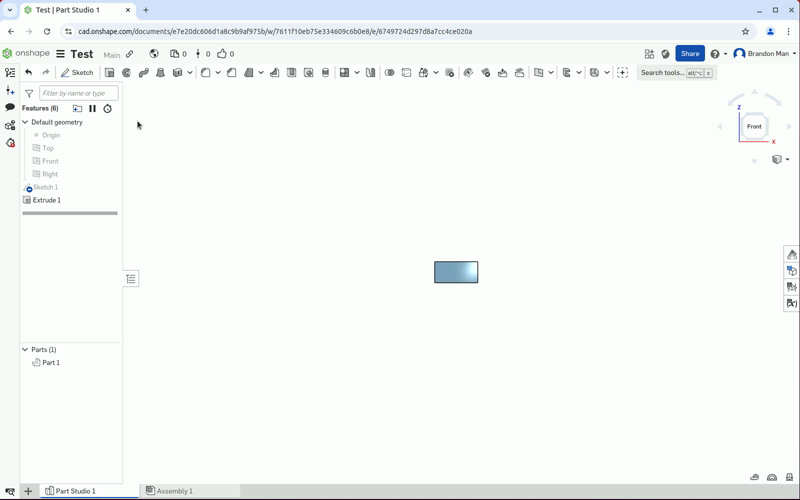
mouse_move(73, 189)
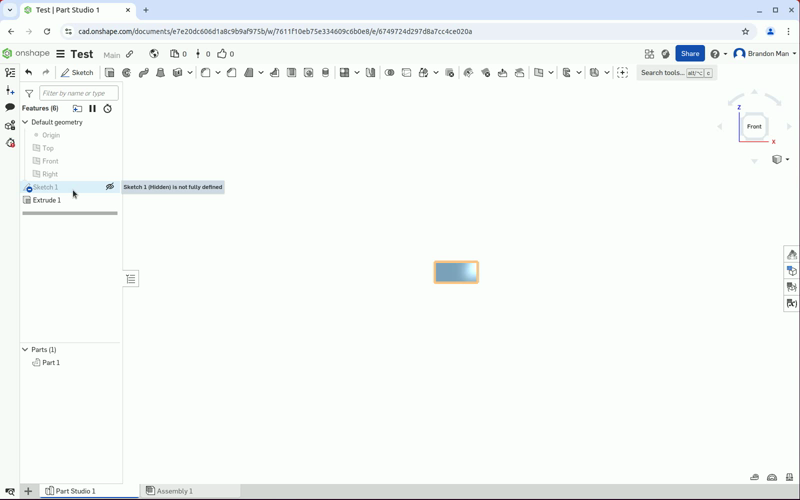
click(73, 189)
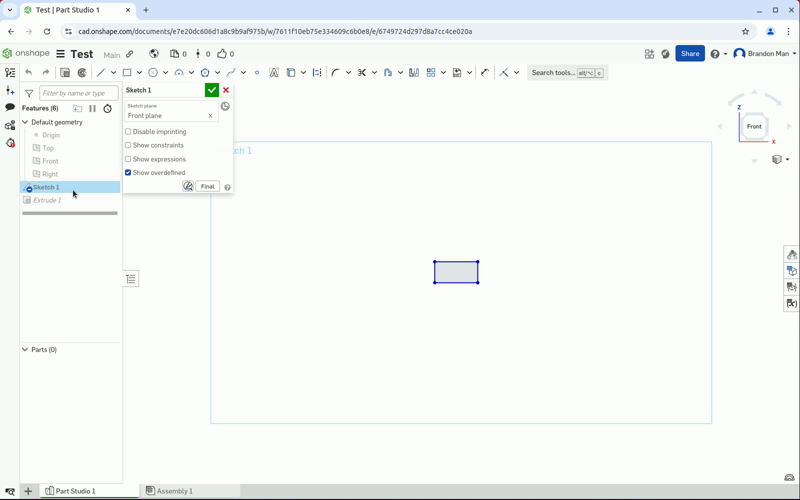
mouse_move(229, 92)
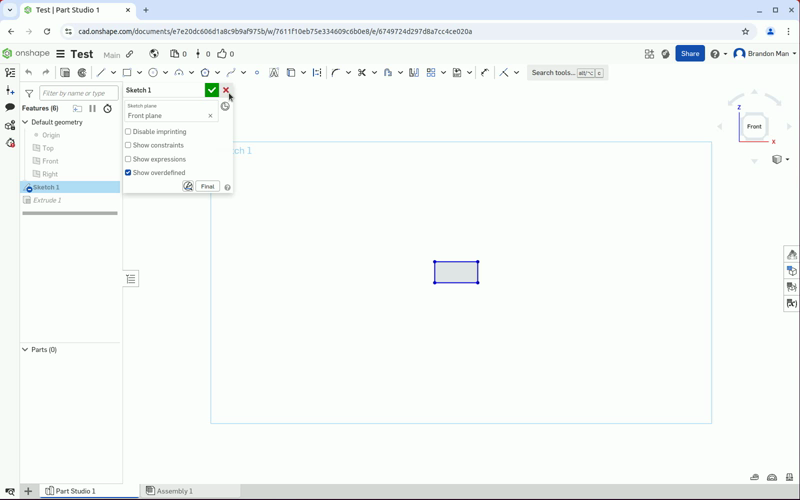
click(229, 92)
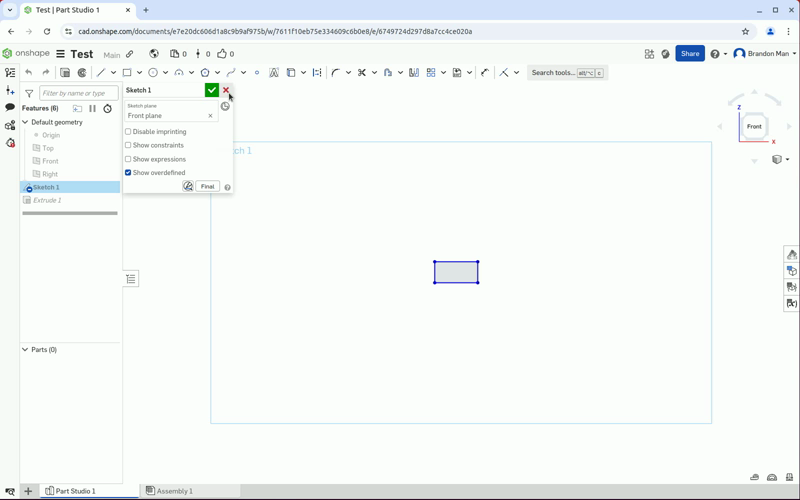
key(shift+s)
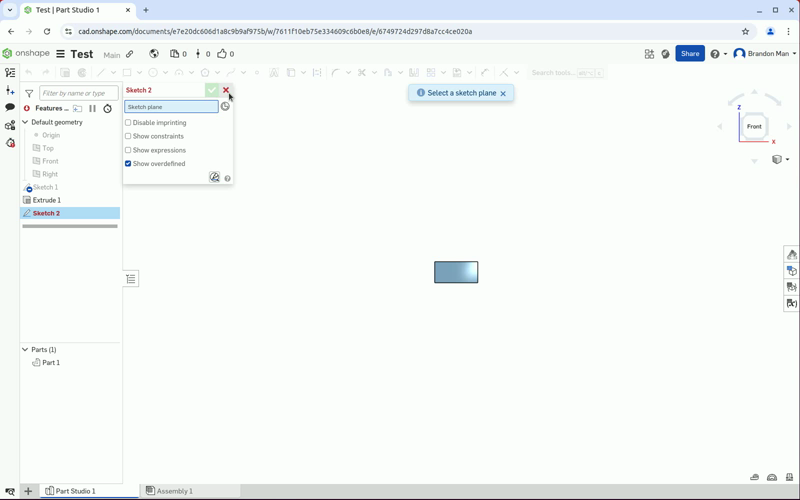
mouse_move(73, 163)
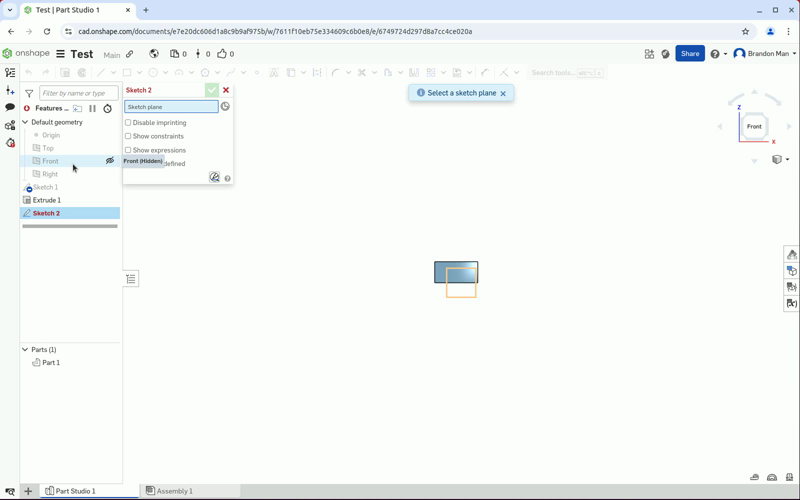
click(73, 163)
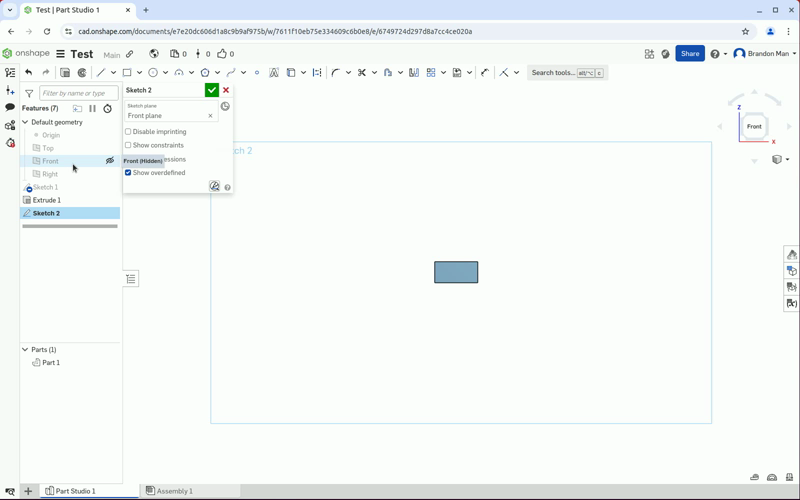
mouse_move(73, 352)
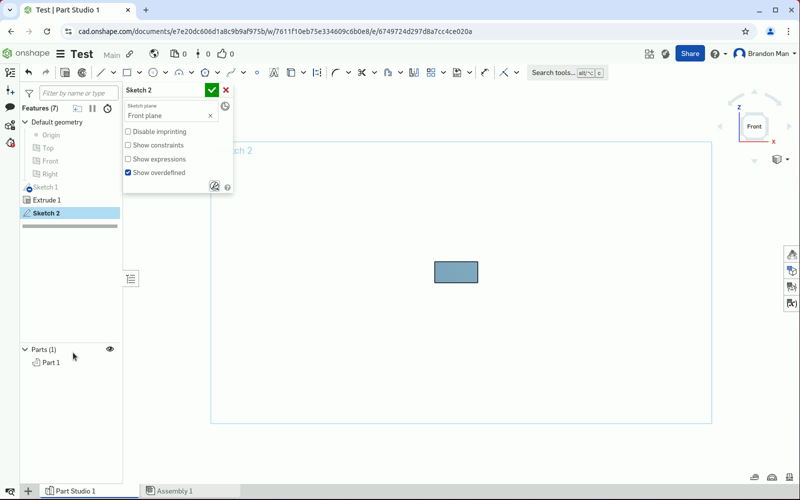
key(y)
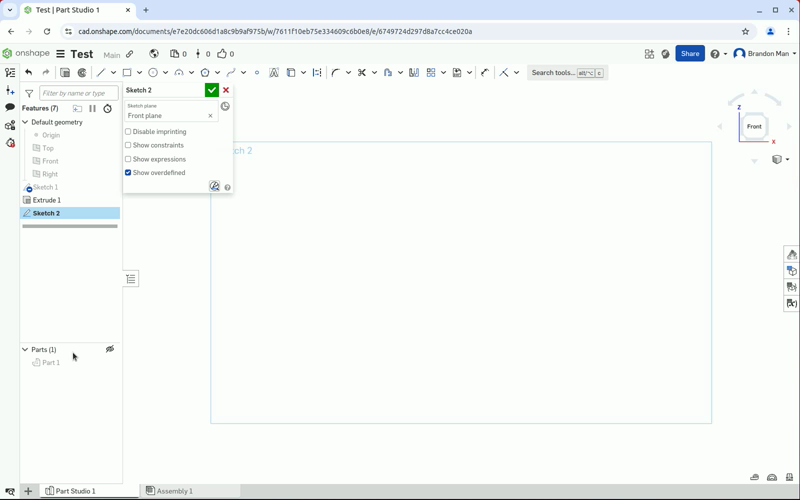
key(l)
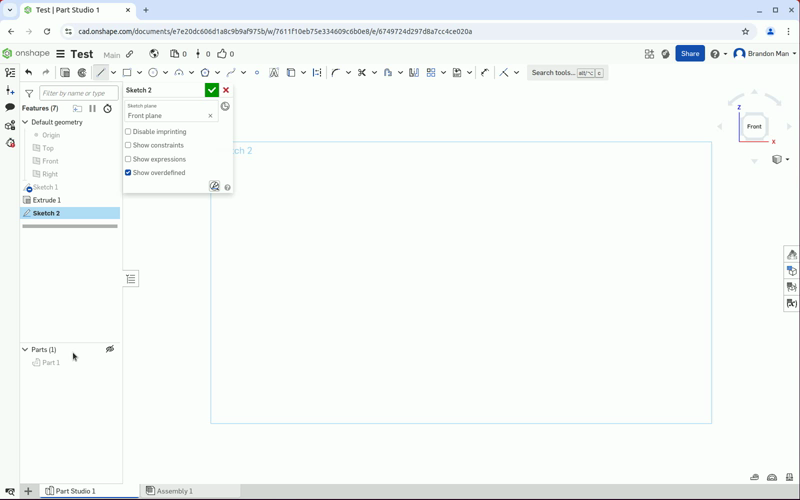
key_down(shift)
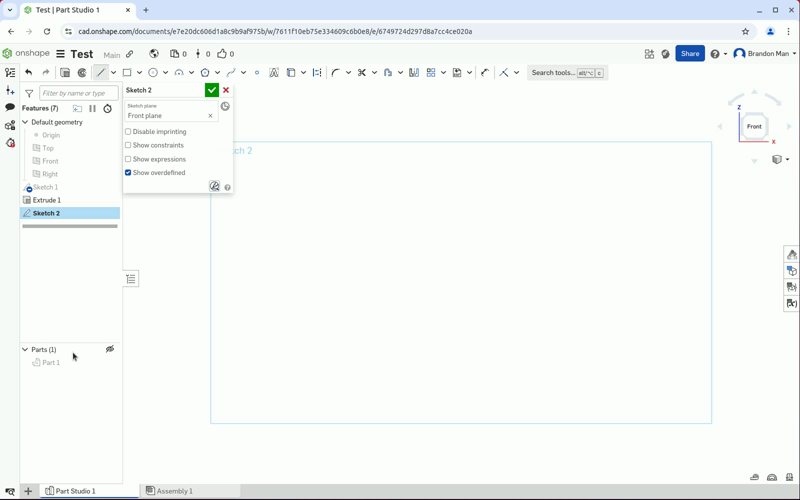
mouse_move(480, 205)
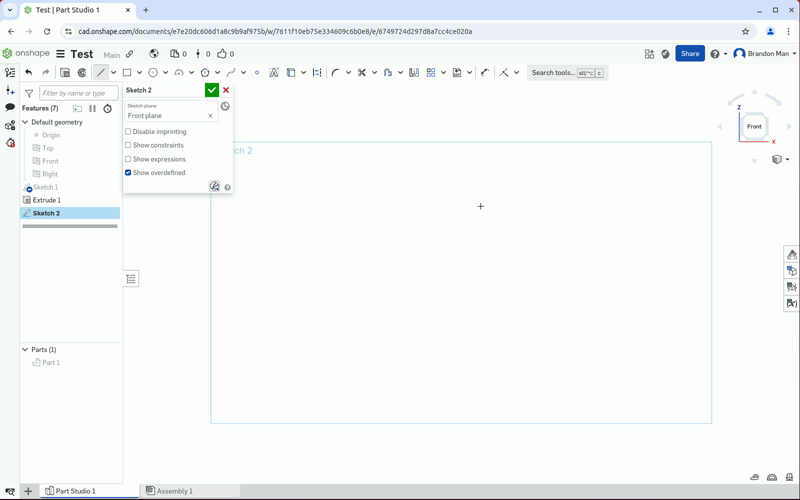
click(480, 205)
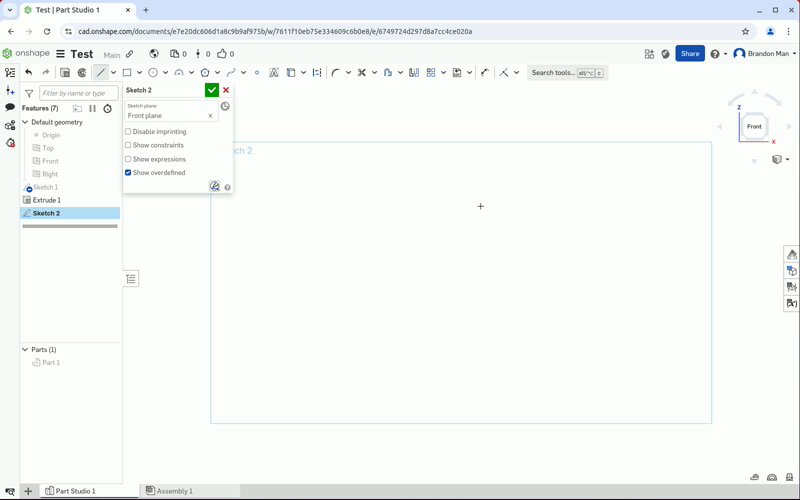
key_up(shift)
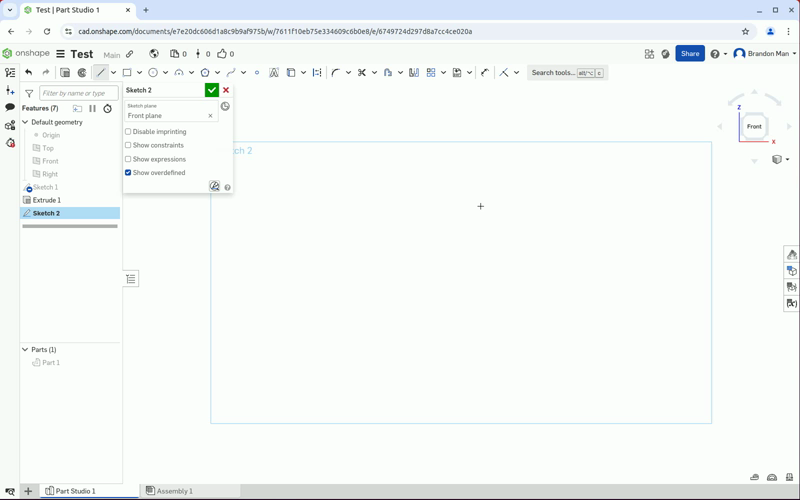
key_down(shift)
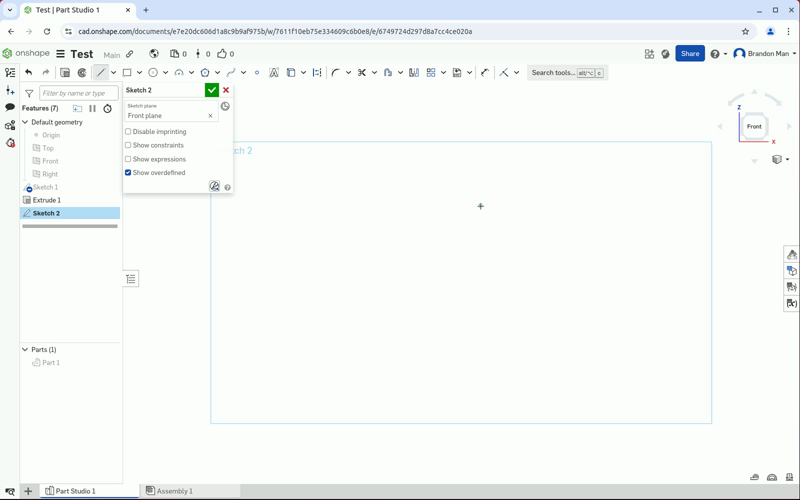
mouse_move(510, 205)
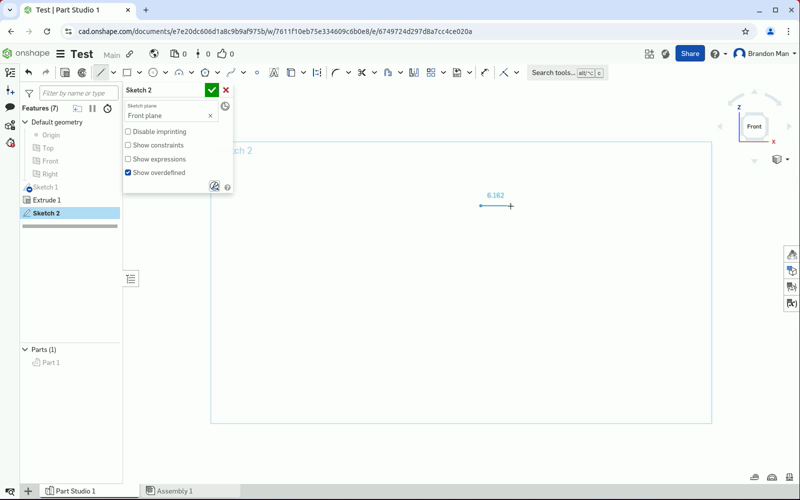
mouse_move(487, 205)
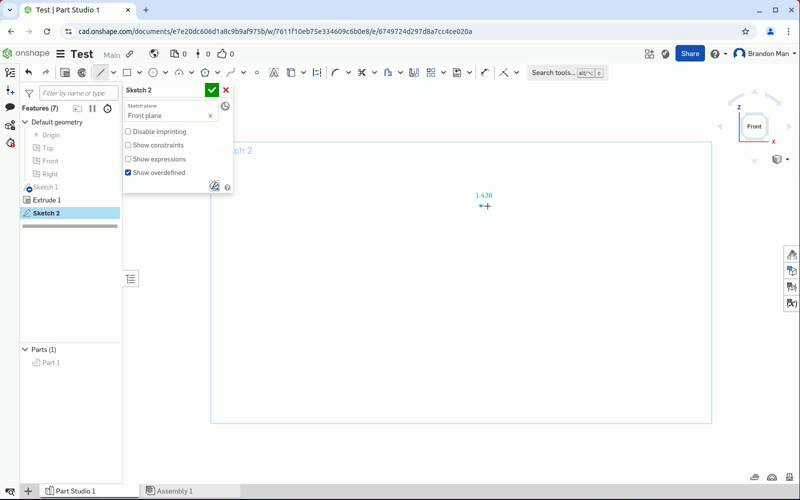
scroll(6)
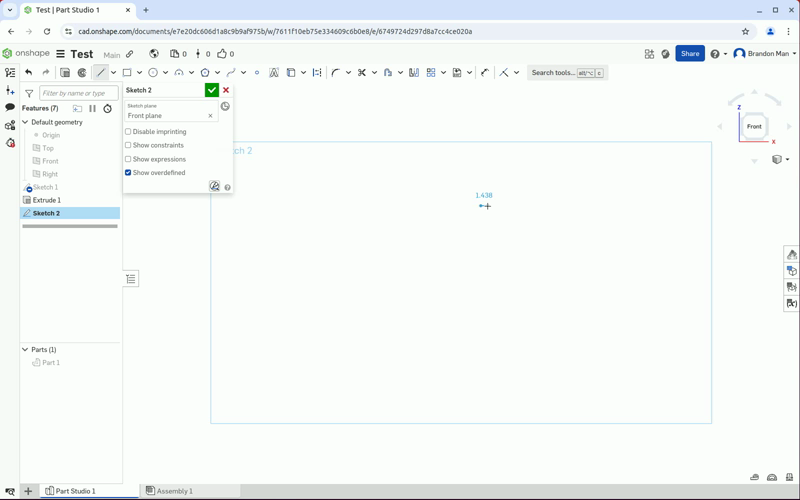
scroll(6)
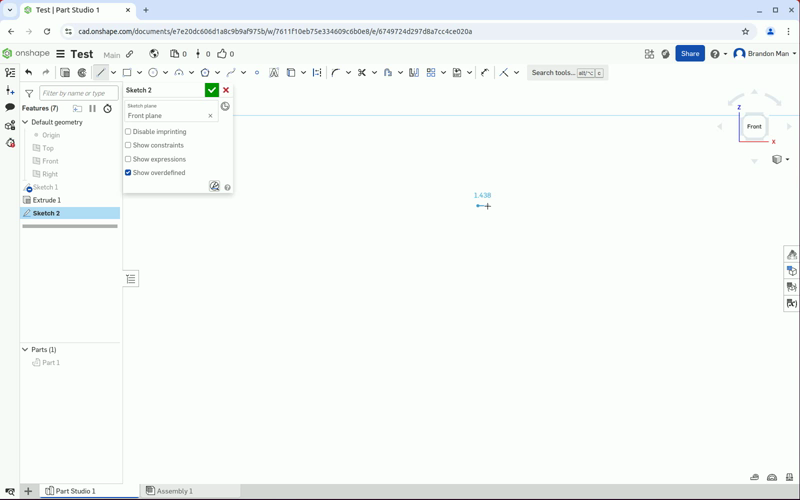
scroll(6)
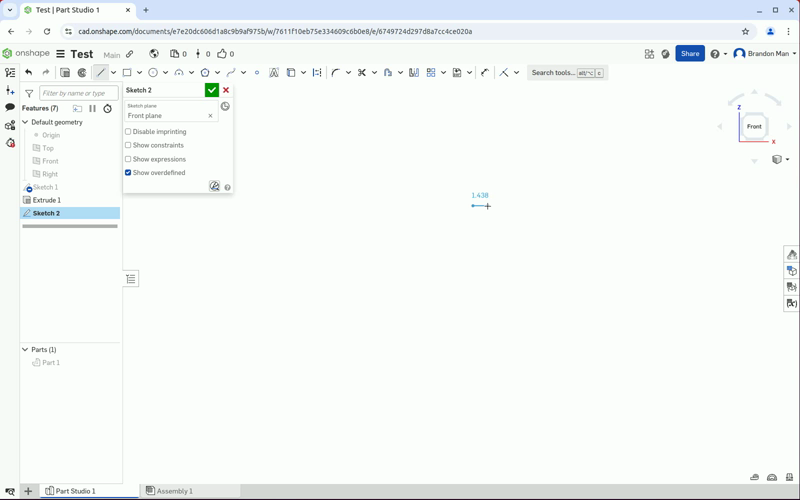
scroll(6)
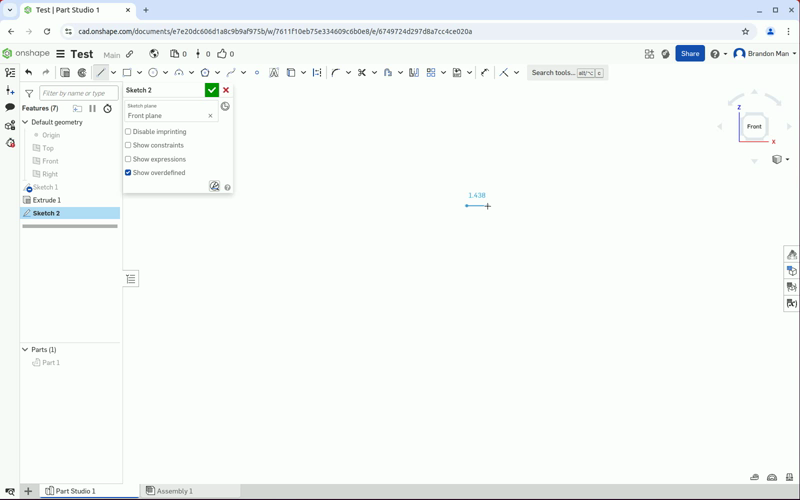
scroll(6)
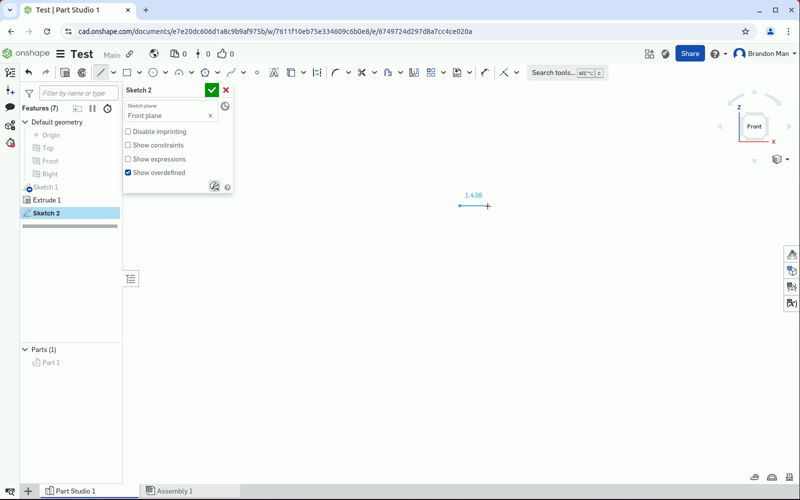
scroll(6)
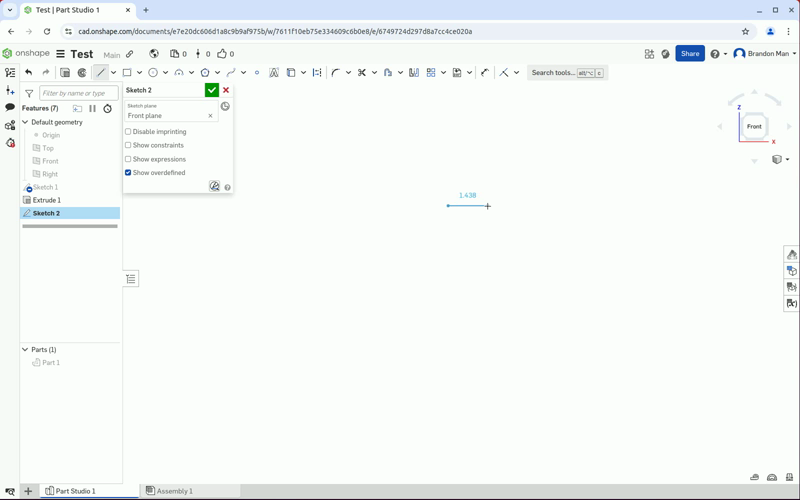
scroll(6)
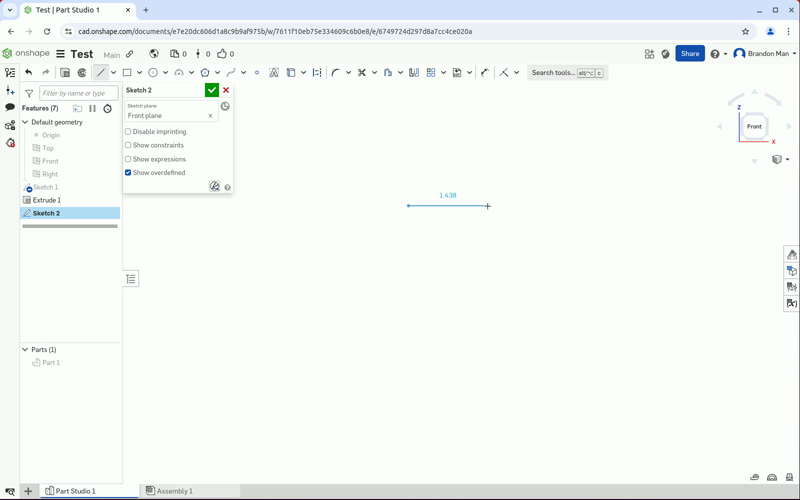
click(487, 205)
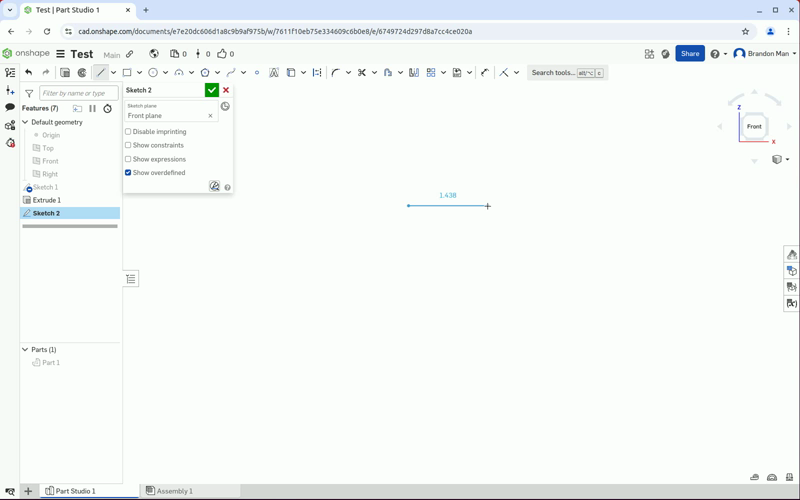
scroll(-6)
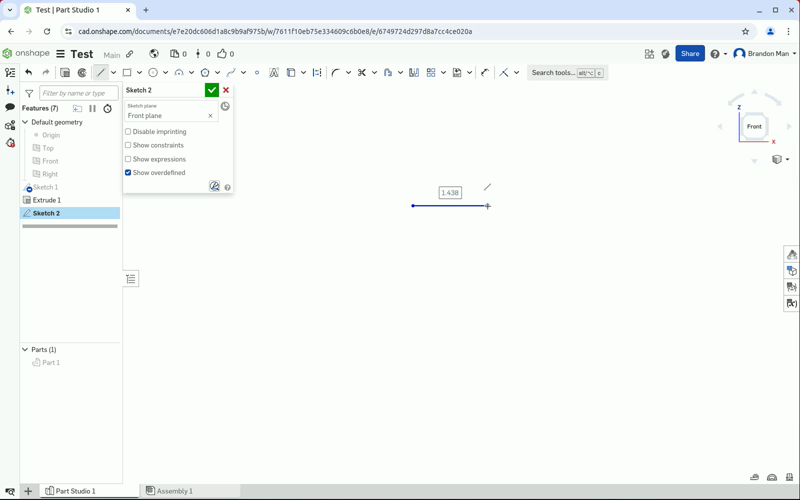
scroll(-6)
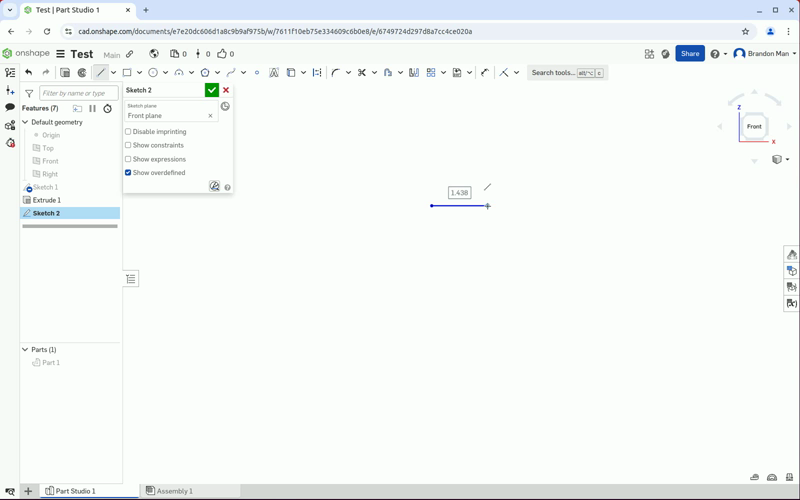
scroll(-6)
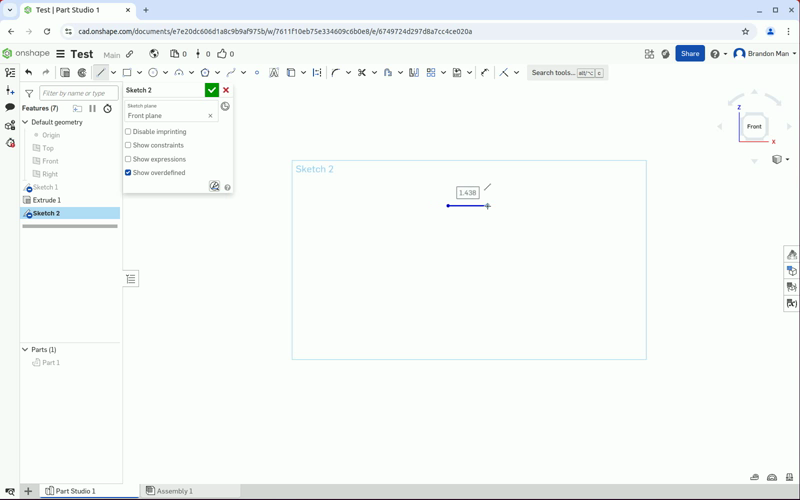
scroll(-6)
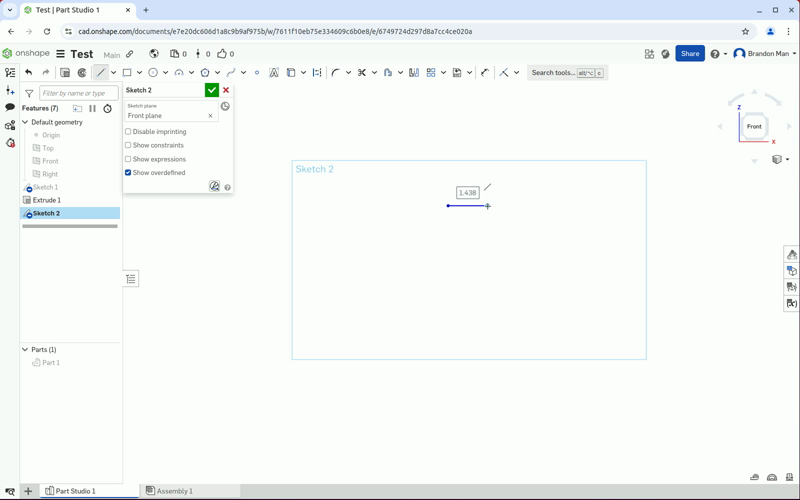
scroll(-6)
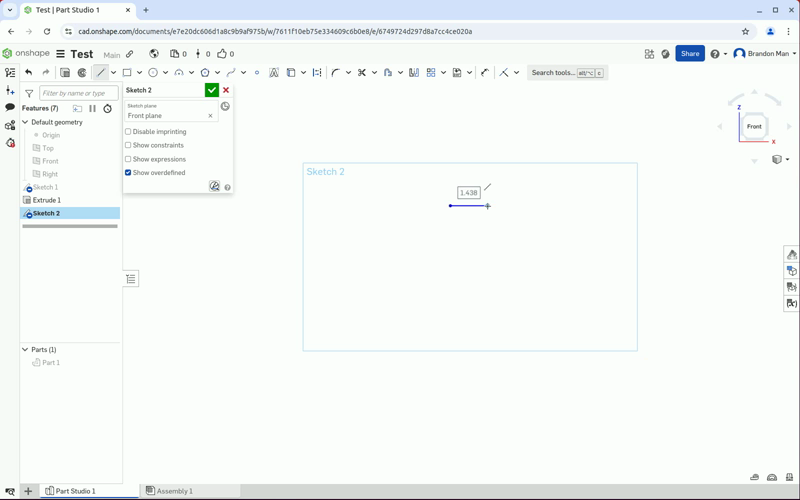
scroll(-6)
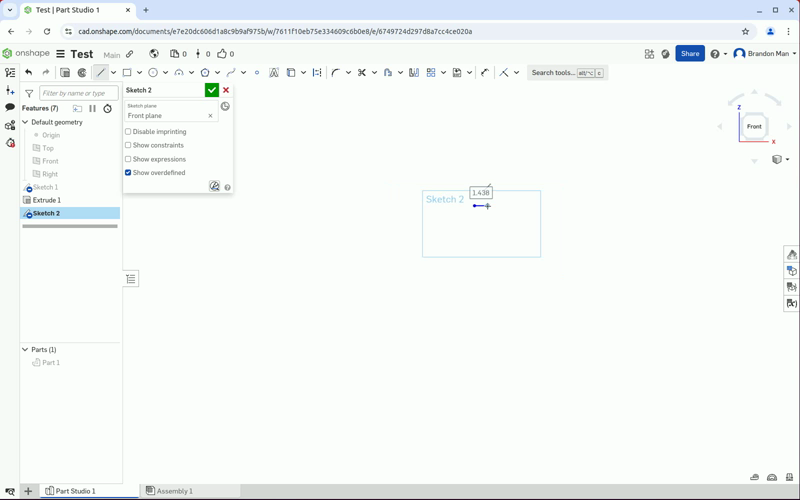
scroll(-6)
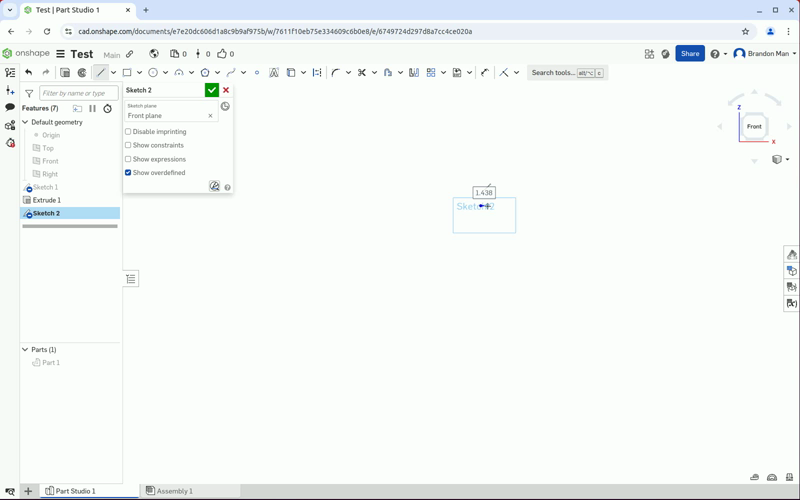
key_up(shift)
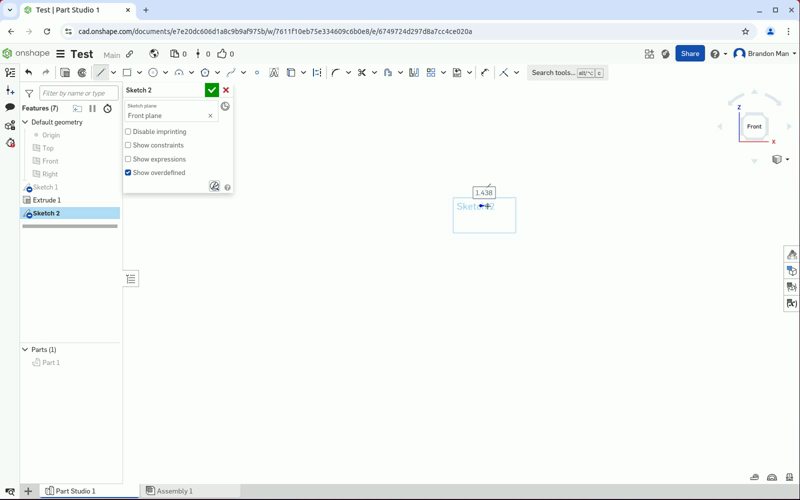
key_down(shift)
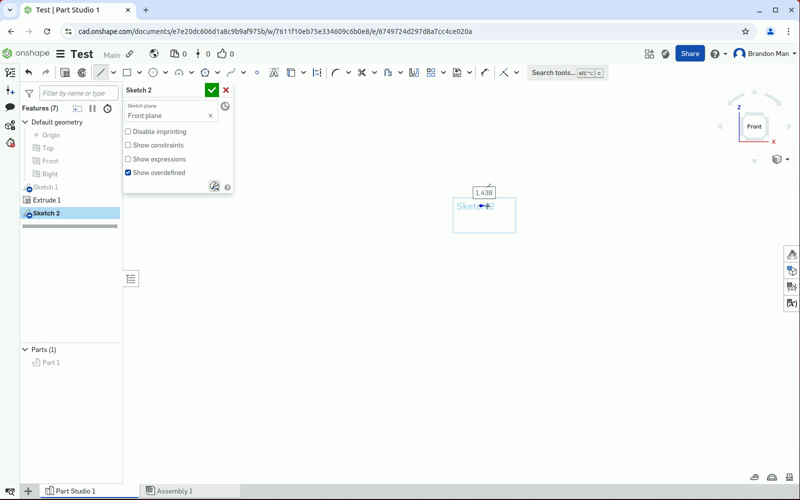
mouse_move(517, 205)
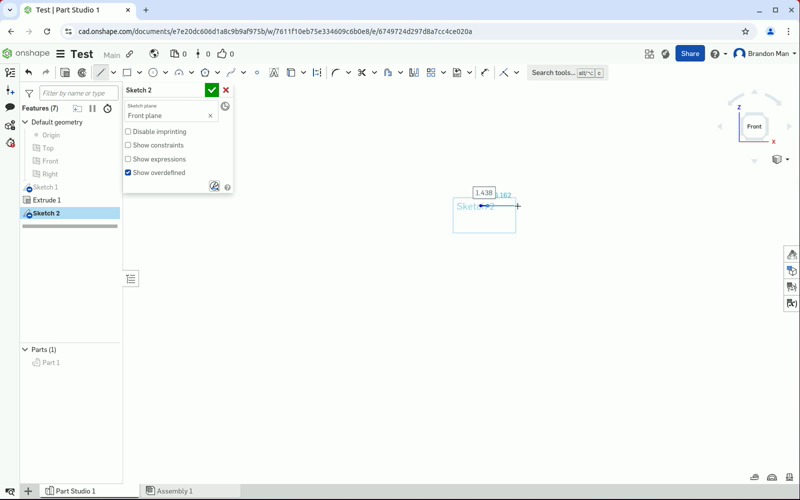
mouse_move(487, 169)
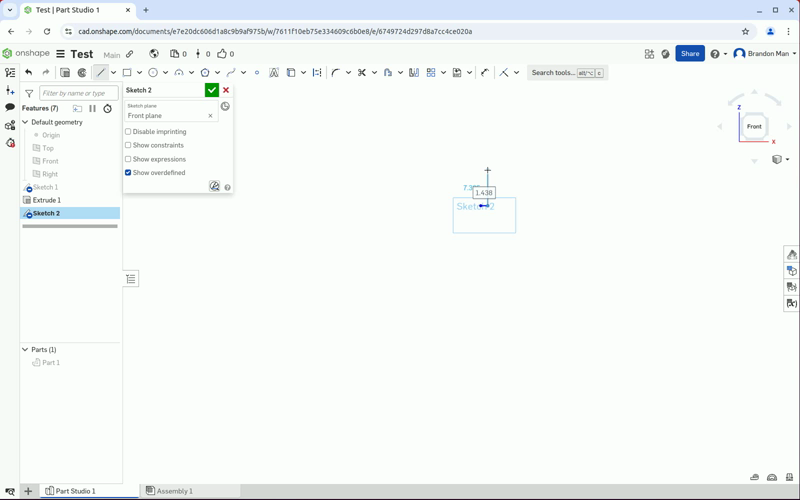
click(487, 169)
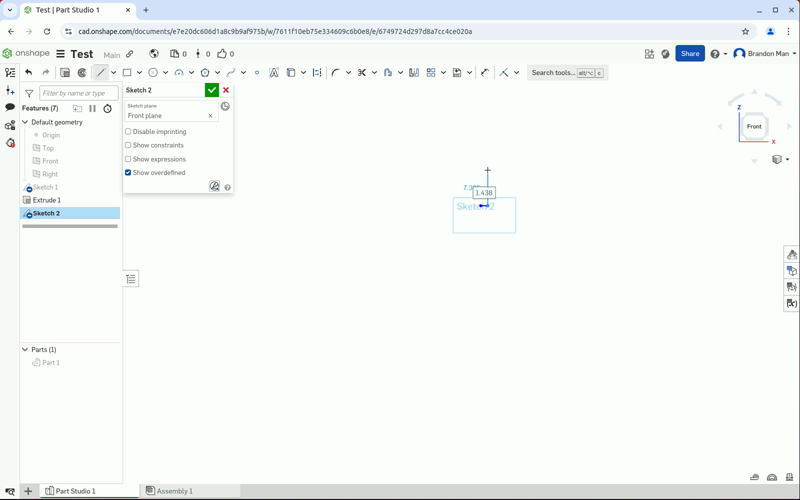
key_up(shift)
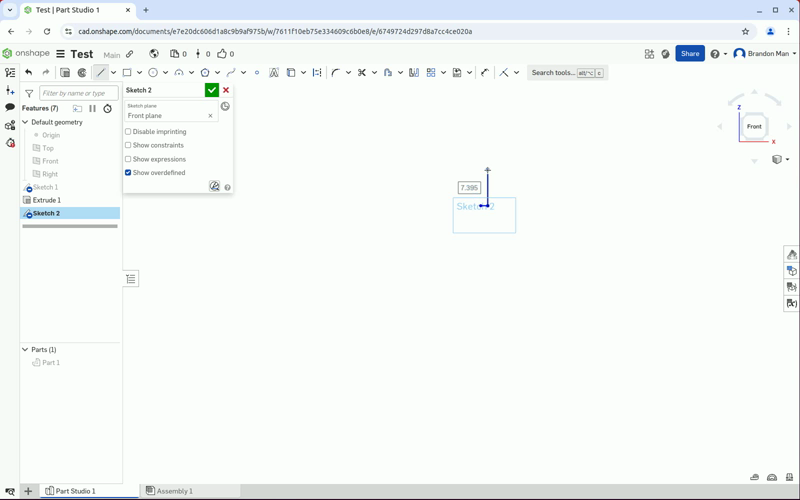
key_down(shift)
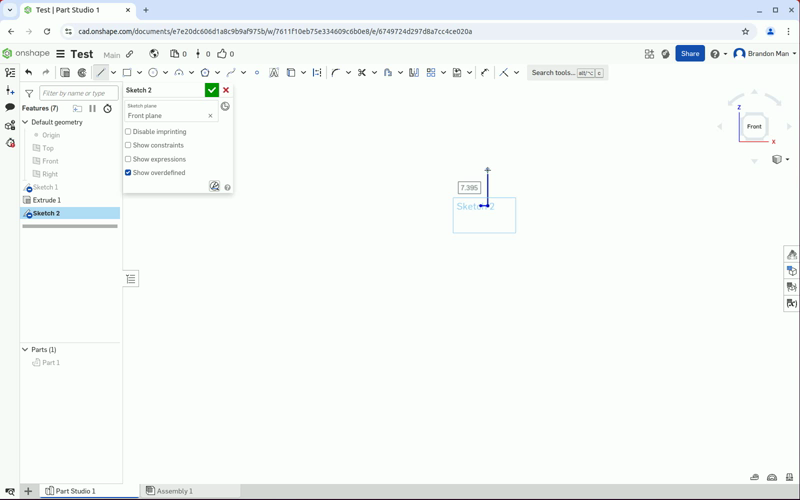
mouse_move(517, 169)
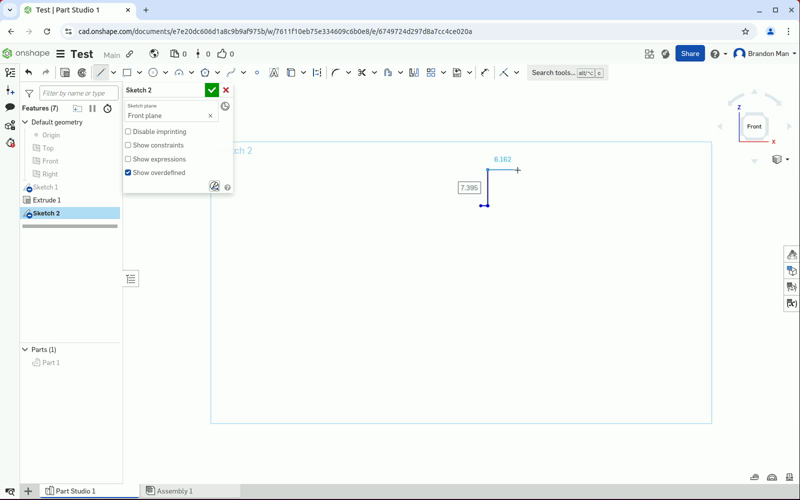
mouse_move(480, 169)
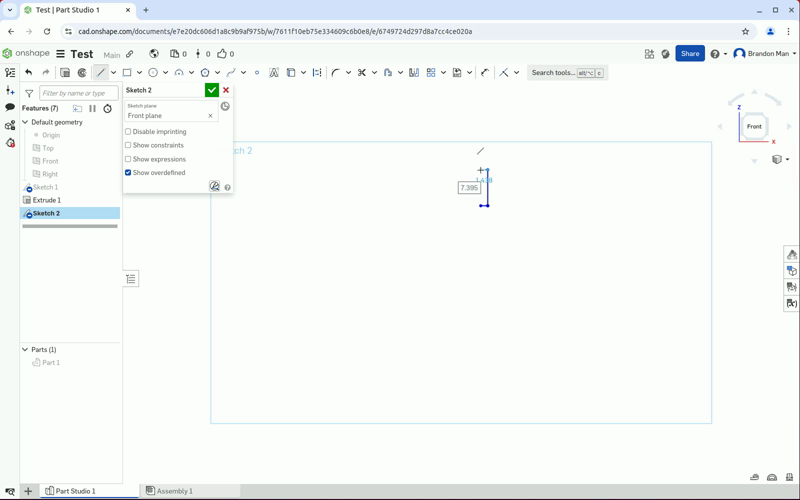
scroll(6)
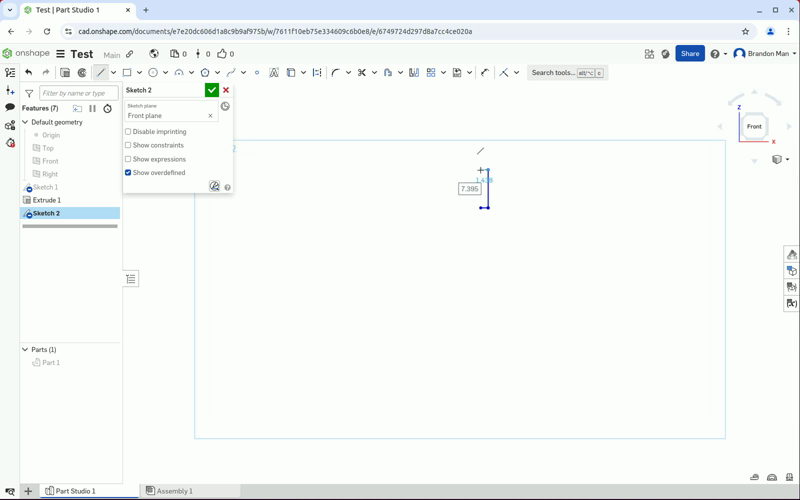
scroll(6)
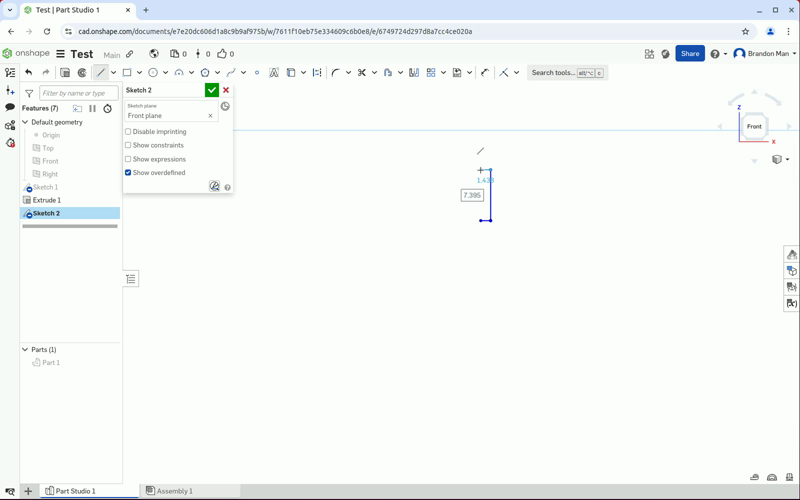
scroll(6)
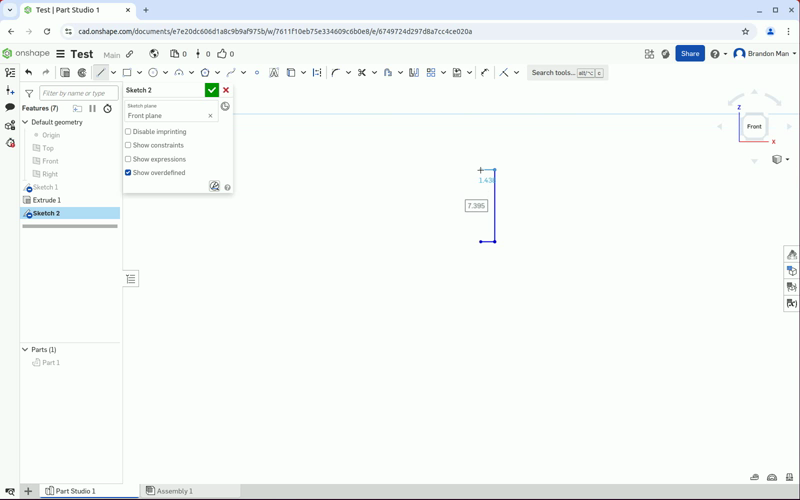
scroll(6)
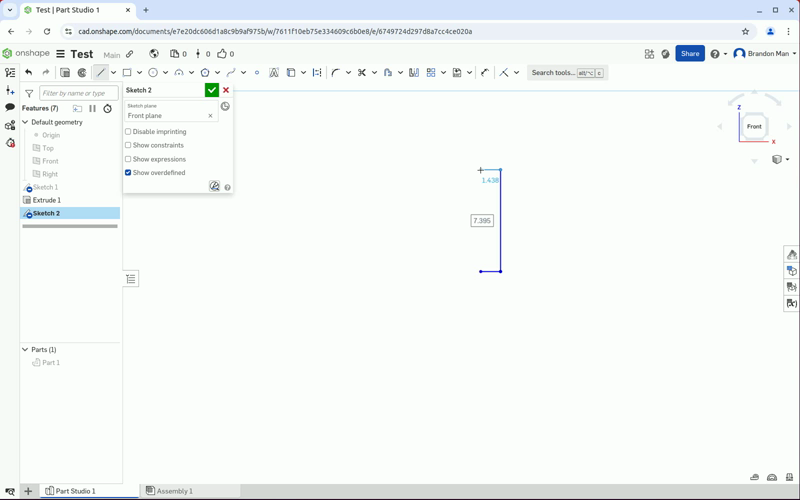
scroll(6)
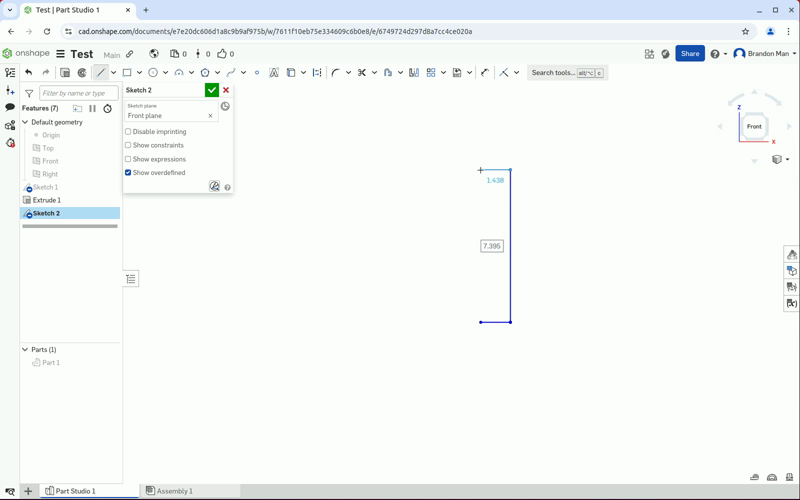
scroll(6)
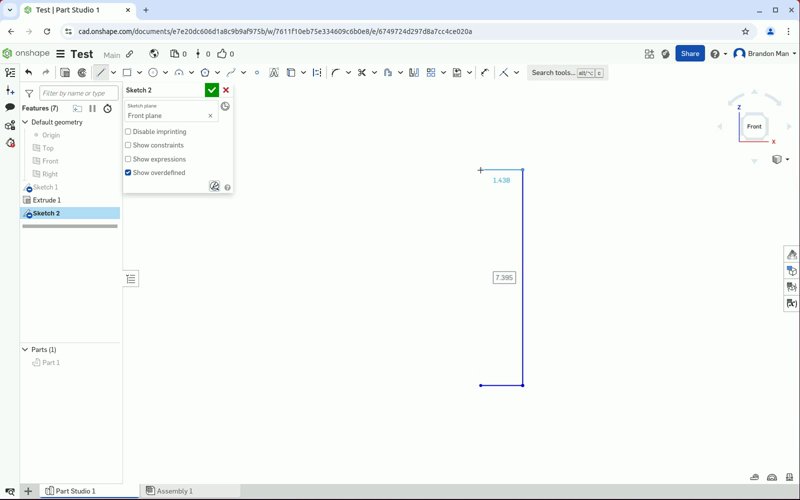
scroll(6)
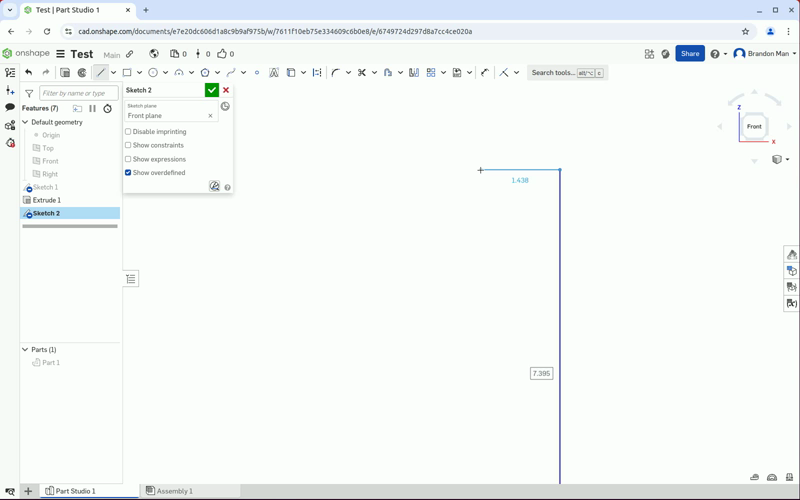
click(480, 169)
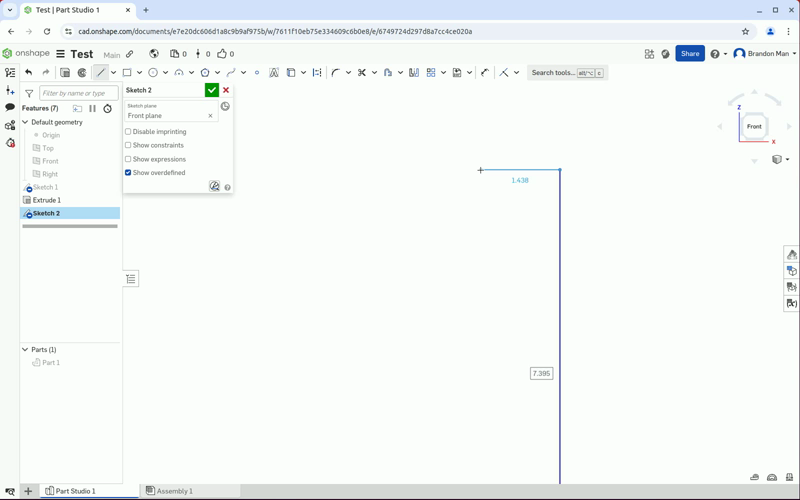
scroll(-6)
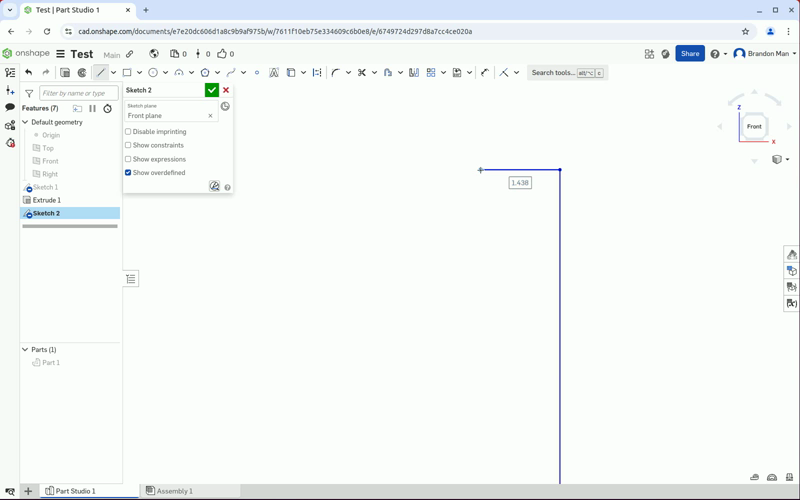
scroll(-6)
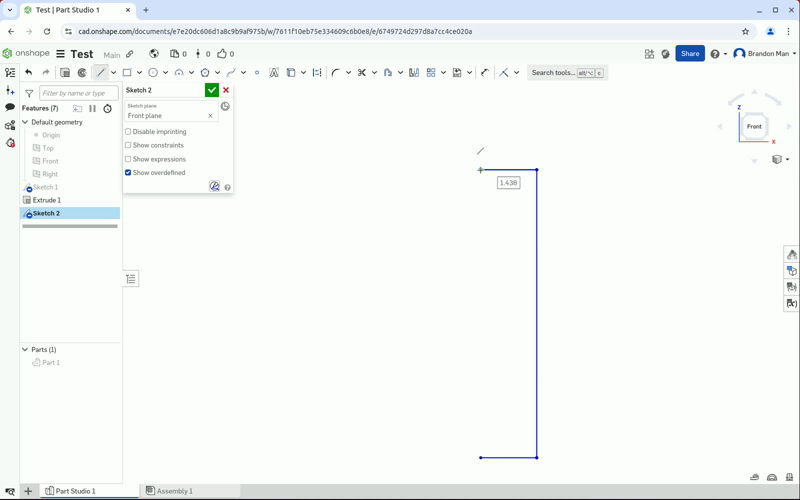
scroll(-6)
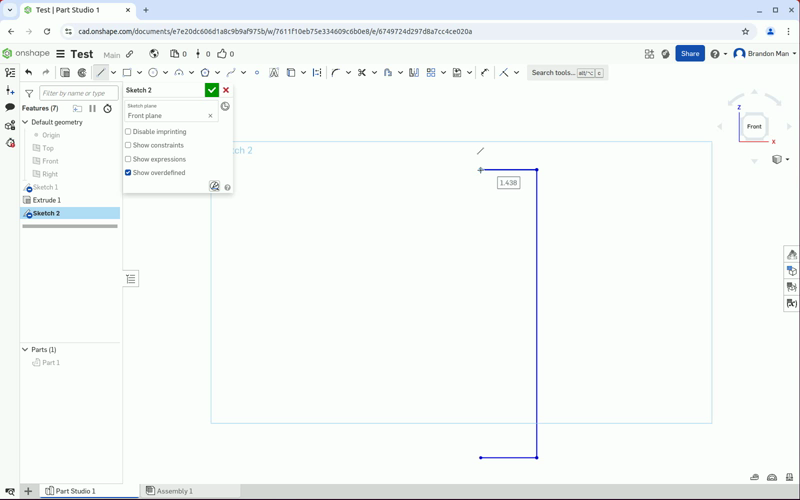
scroll(-6)
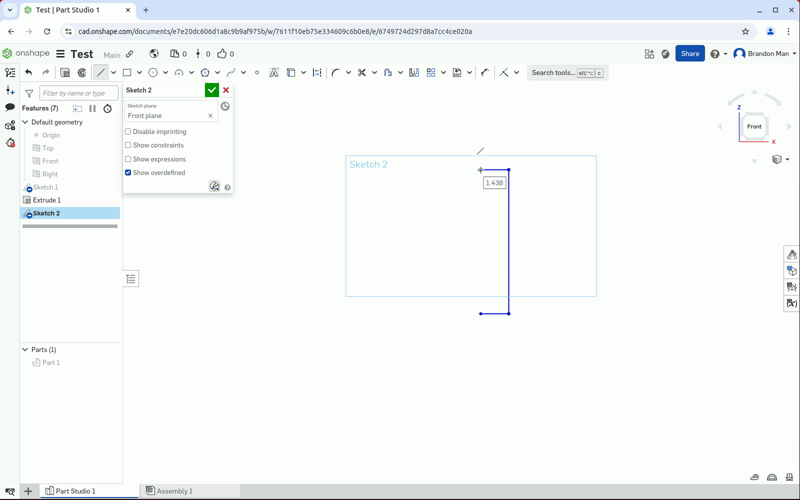
scroll(-6)
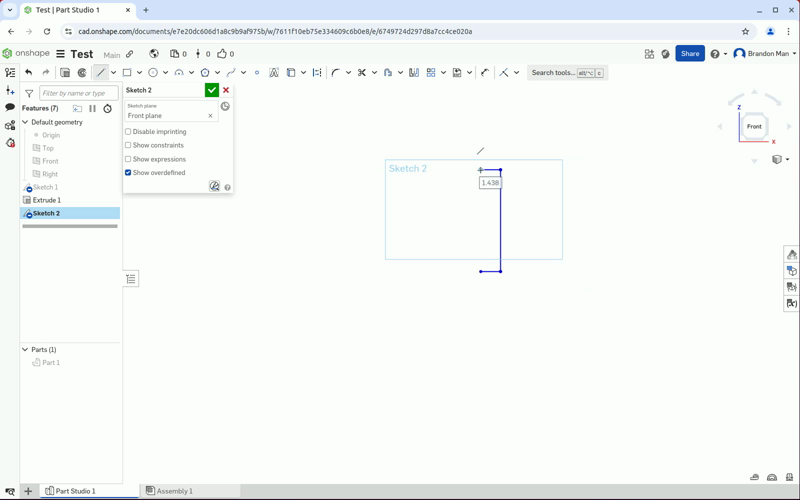
scroll(-6)
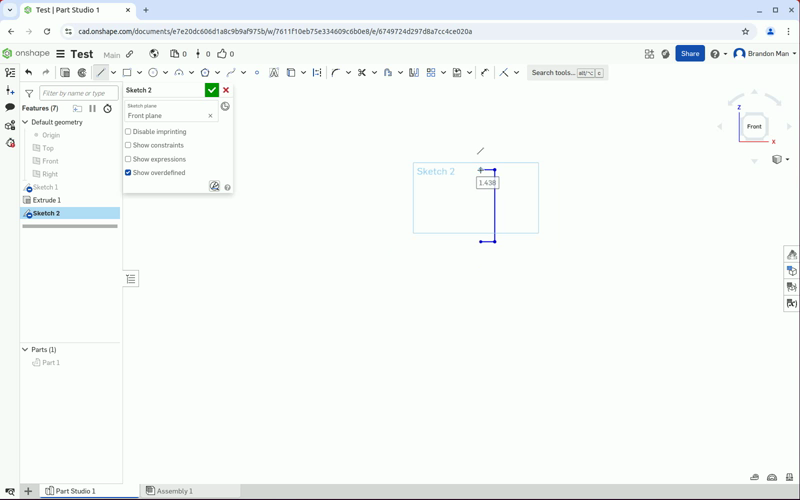
scroll(-6)
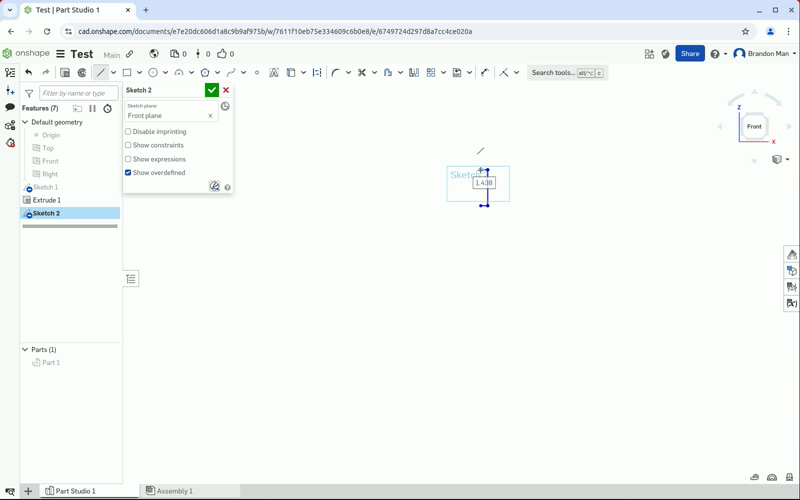
key_up(shift)
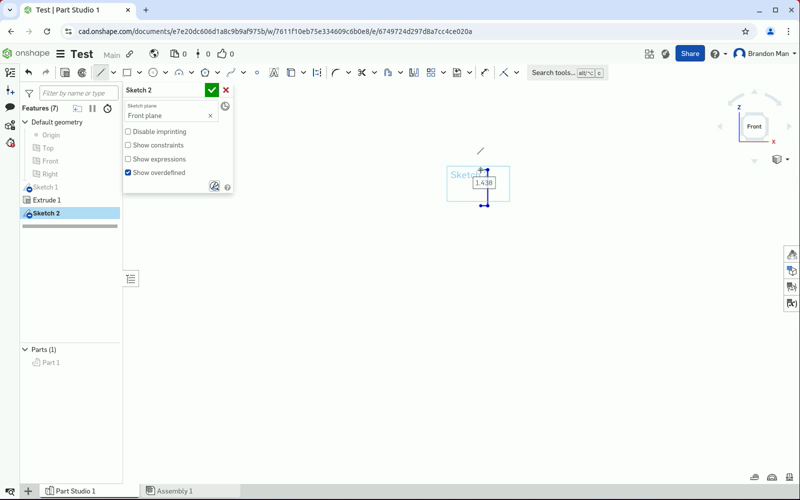
mouse_move(510, 169)
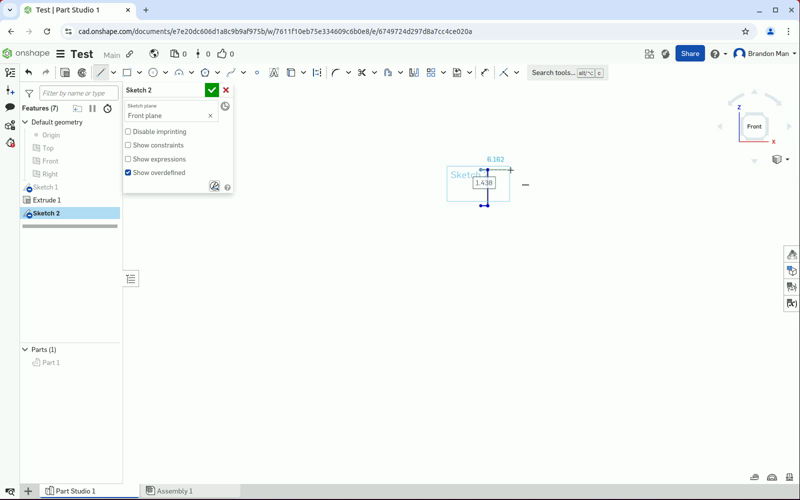
key_down(shift)
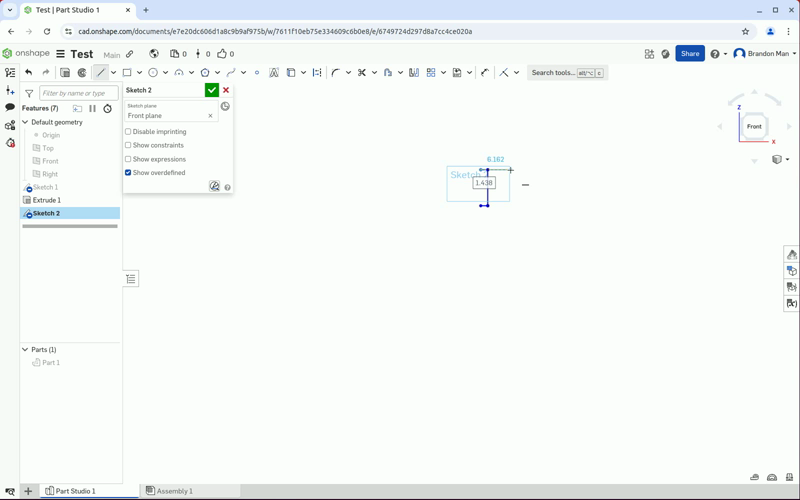
mouse_move(480, 205)
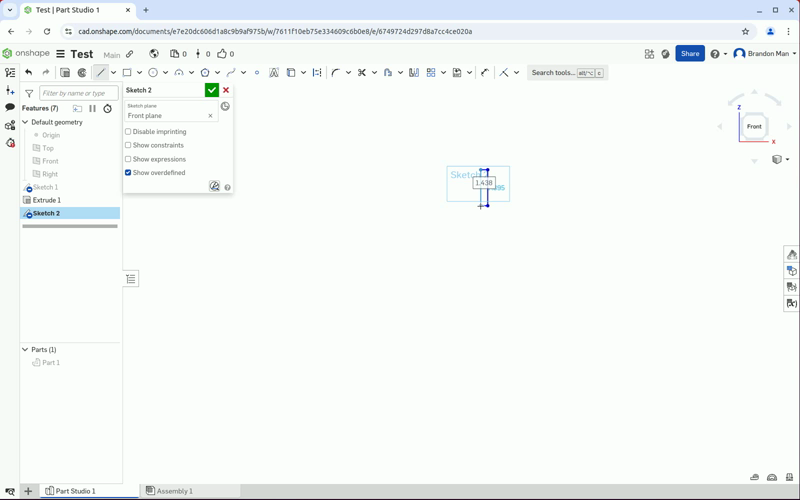
key_up(shift)
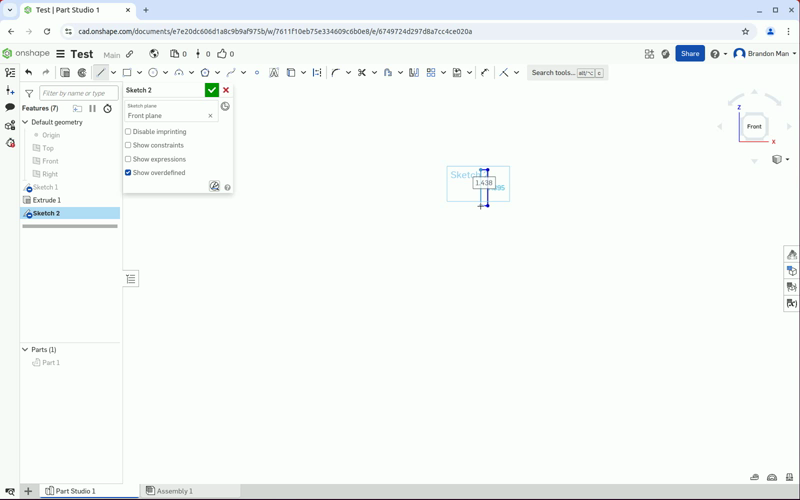
click(480, 205)
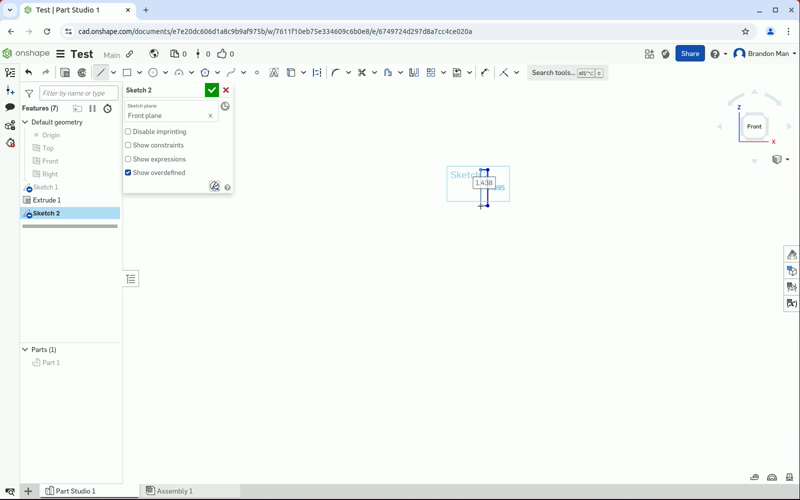
key(esc)
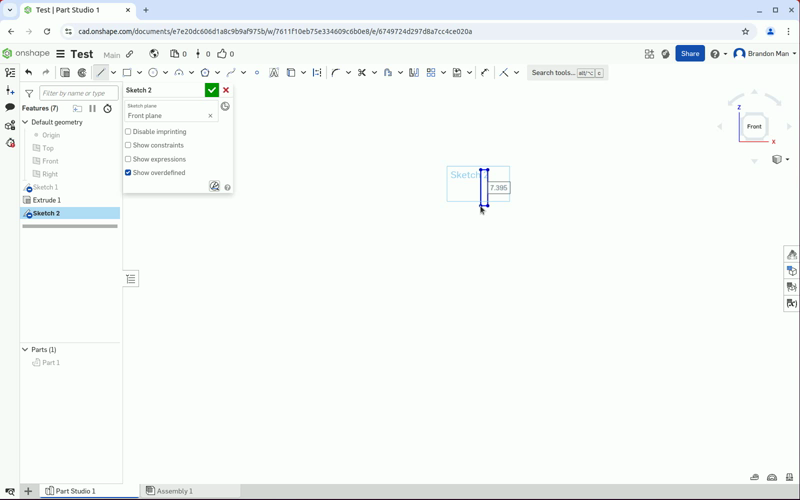
mouse_move(484, 201)
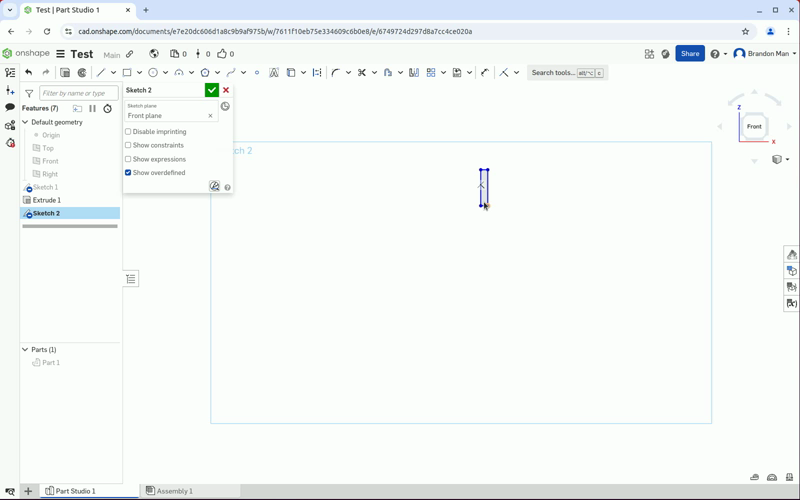
scroll(6)
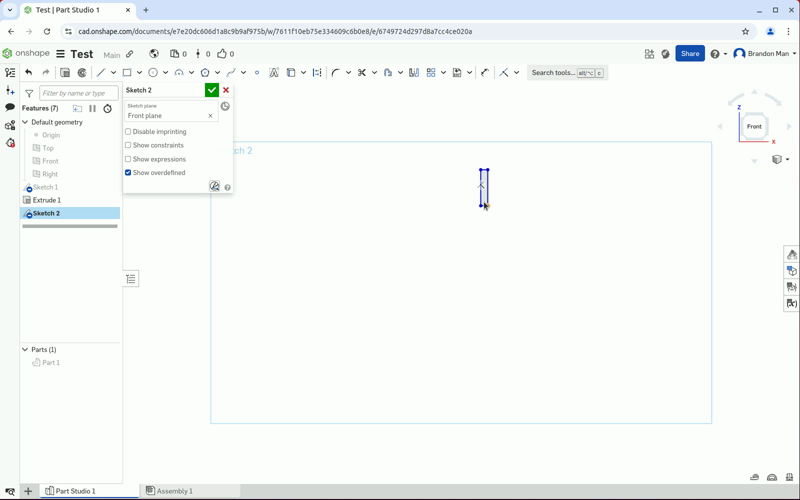
scroll(6)
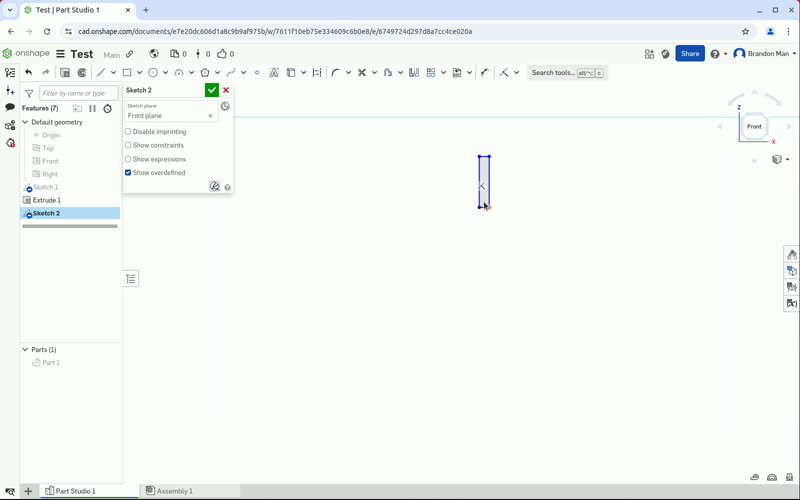
scroll(6)
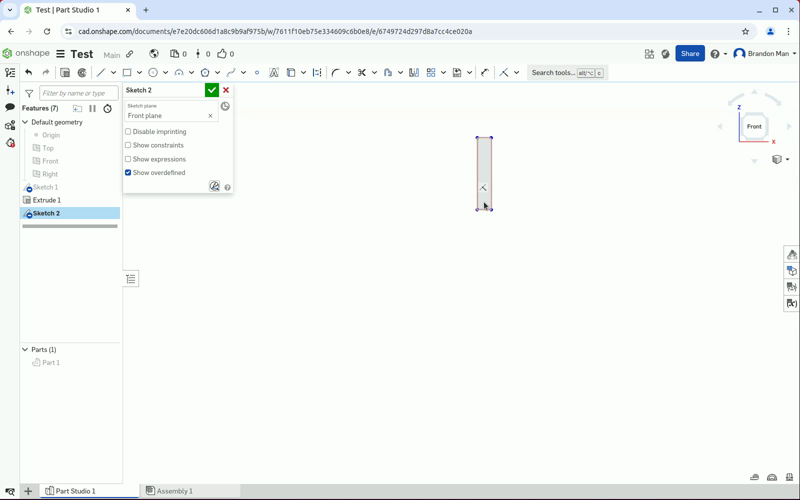
scroll(6)
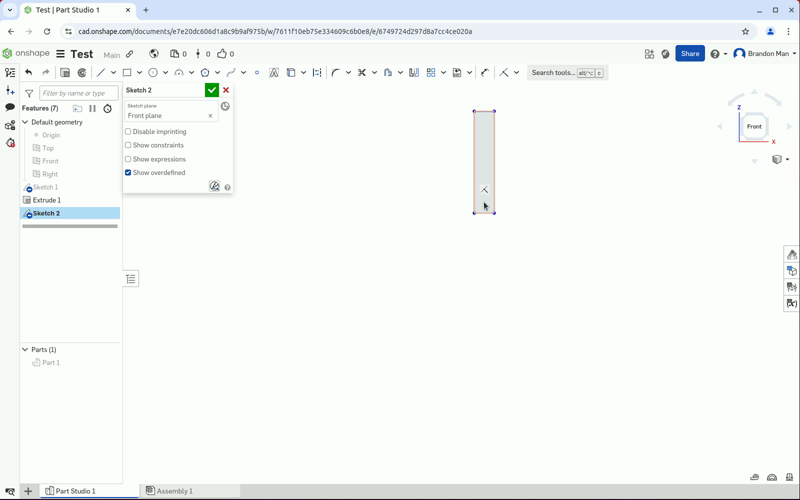
scroll(6)
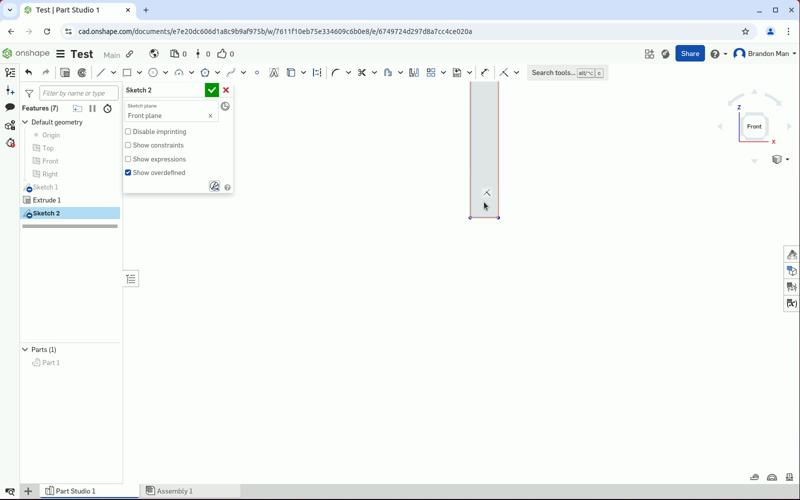
scroll(6)
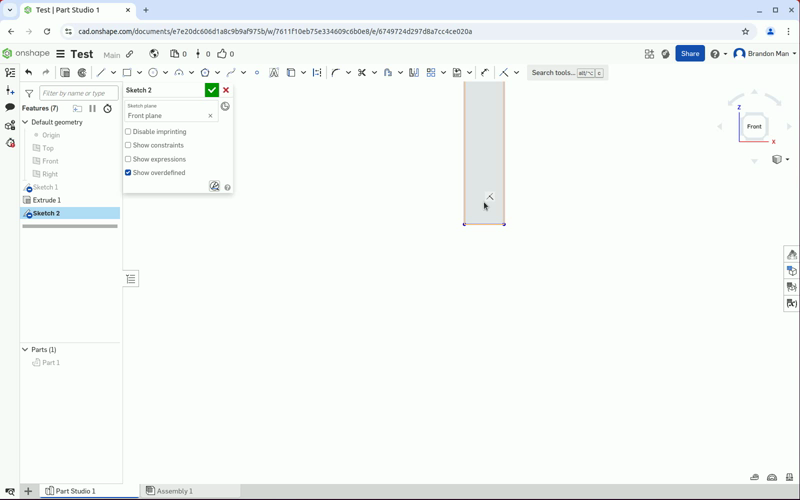
scroll(6)
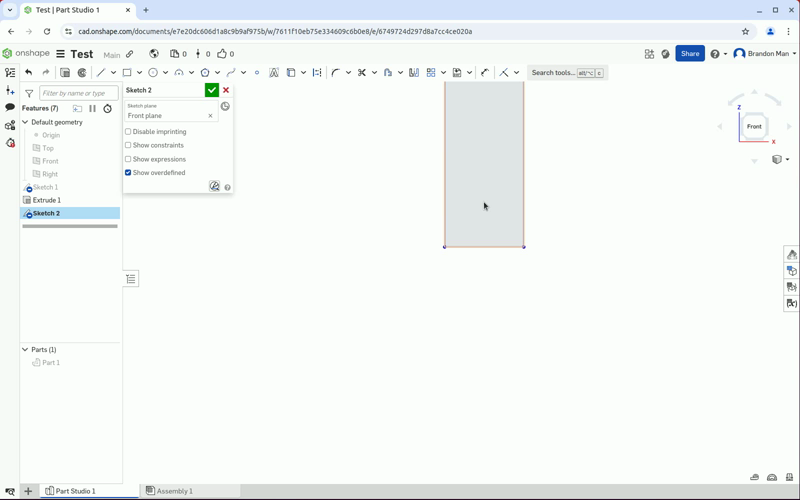
click(484, 201)
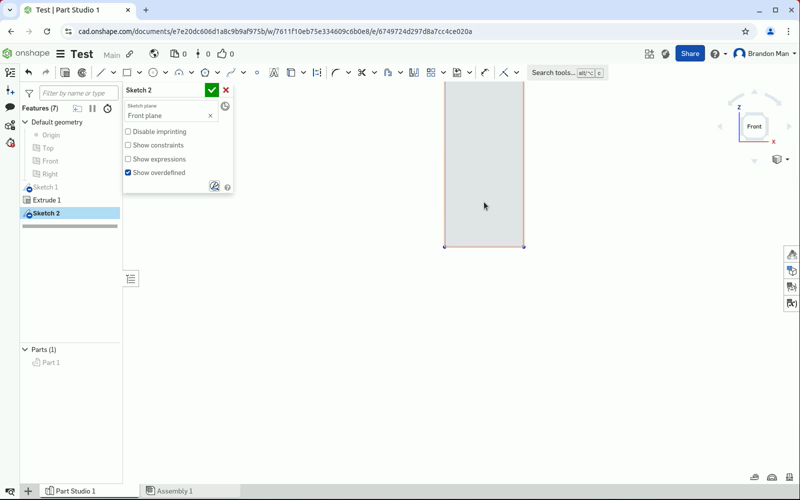
scroll(-6)
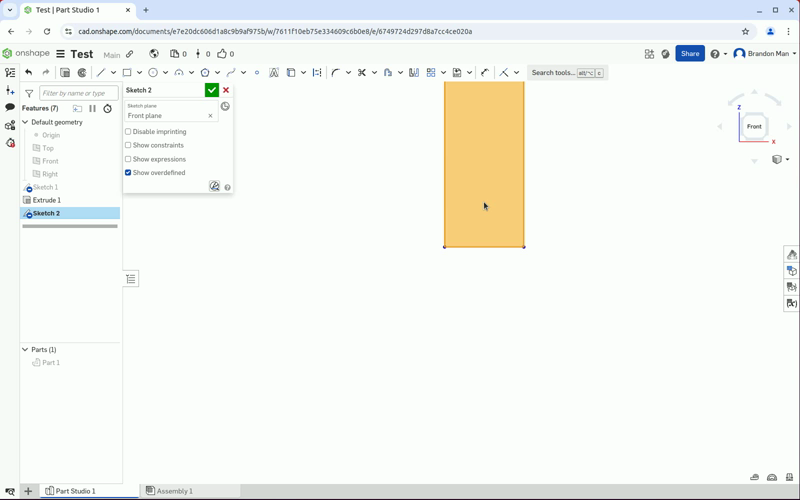
scroll(-6)
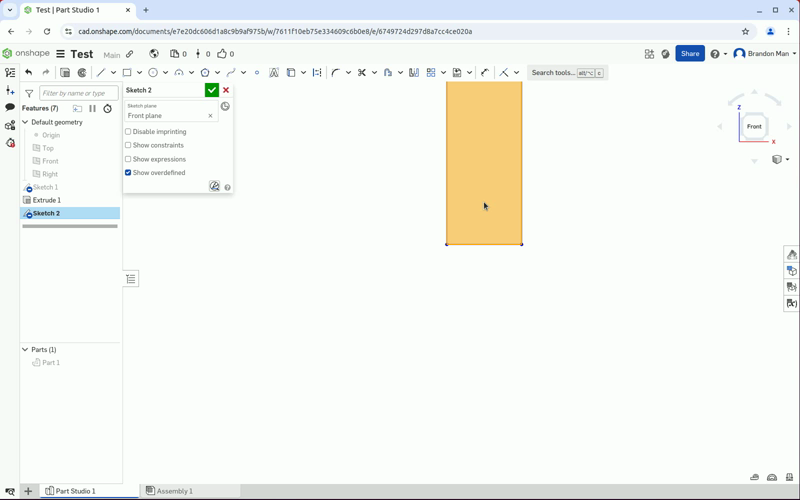
scroll(-6)
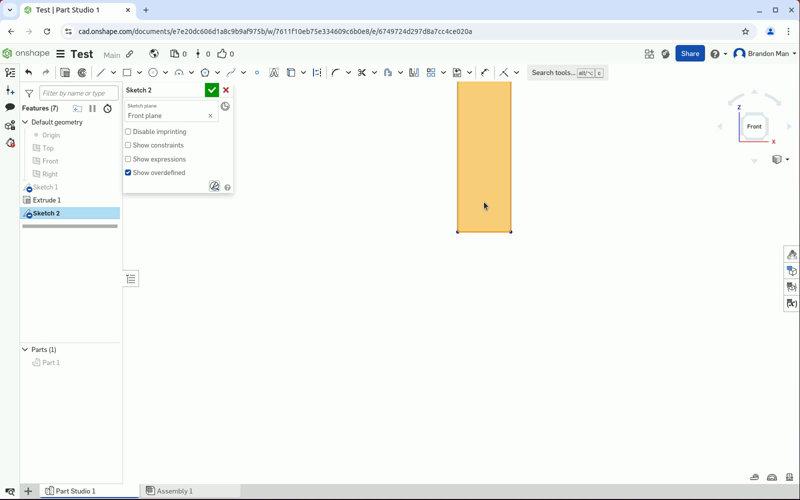
scroll(-6)
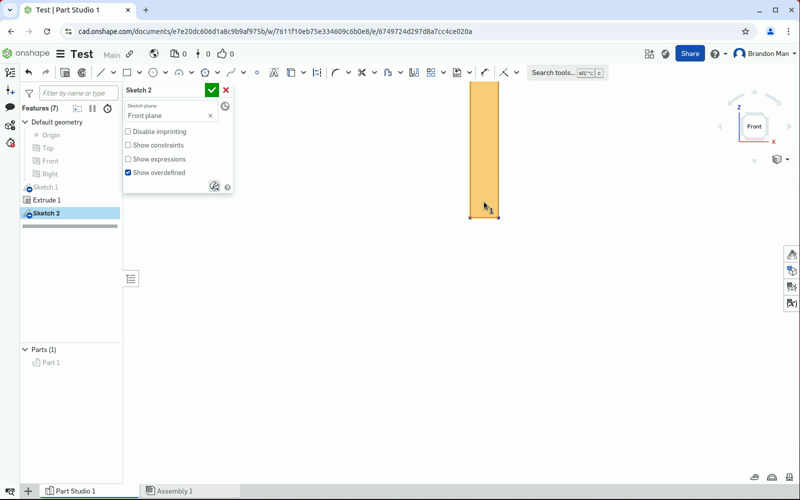
scroll(-6)
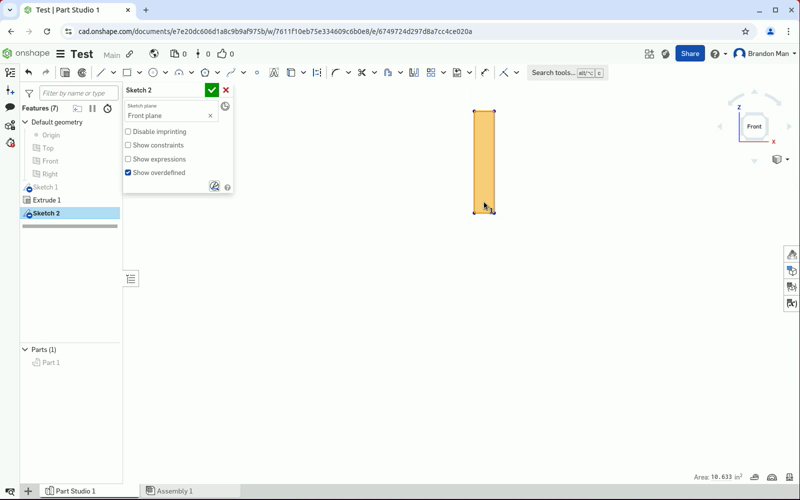
scroll(-6)
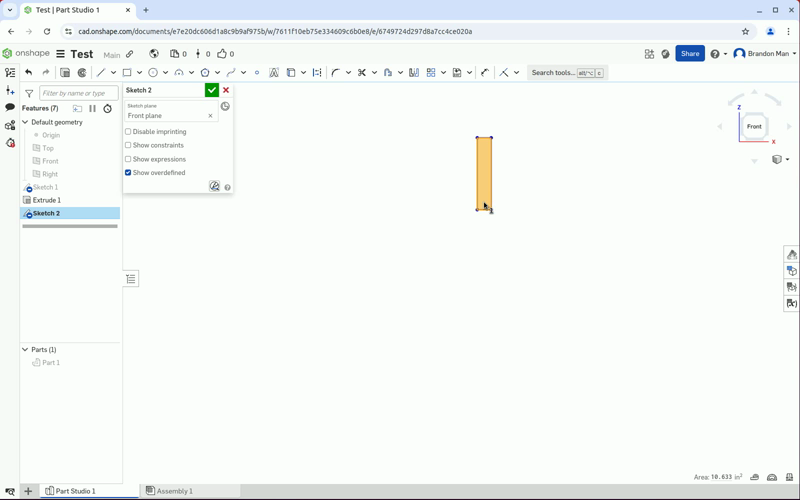
scroll(-6)
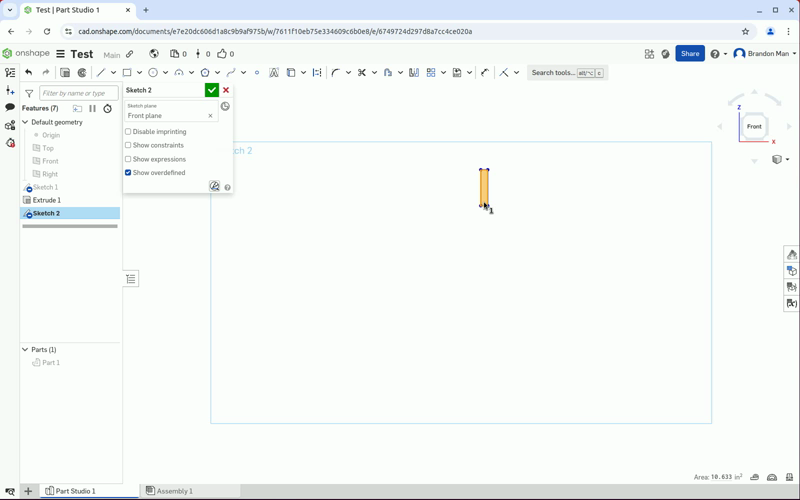
mouse_move(73, 352)
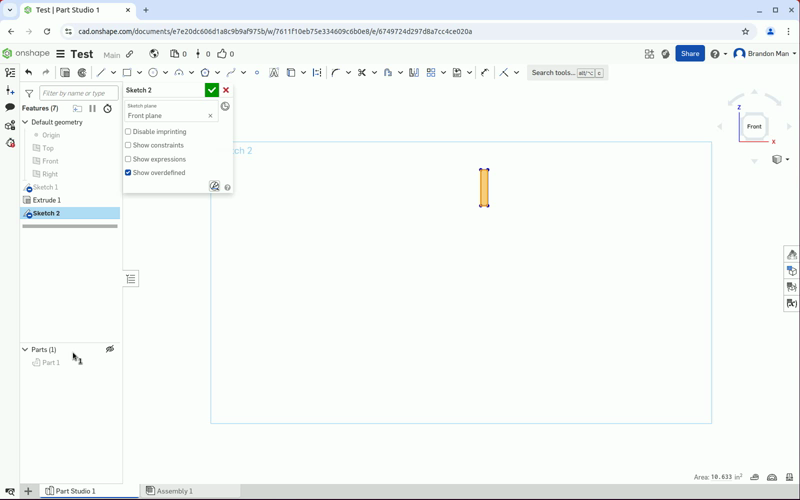
key(shift+y)
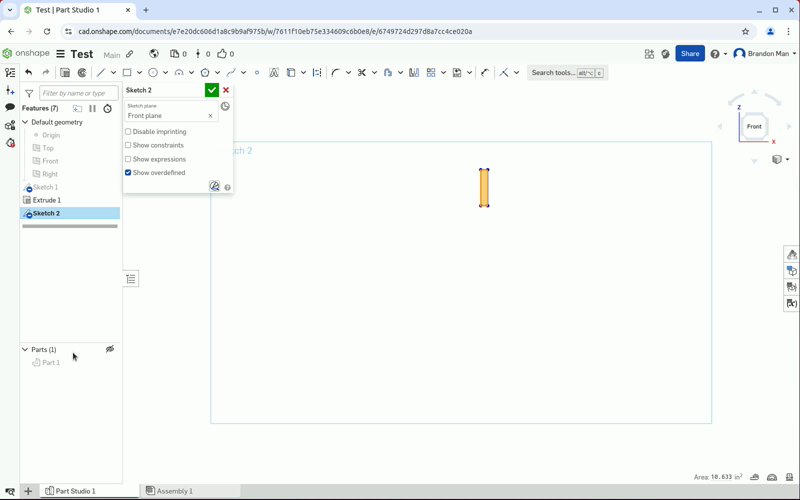
key(shift+e)
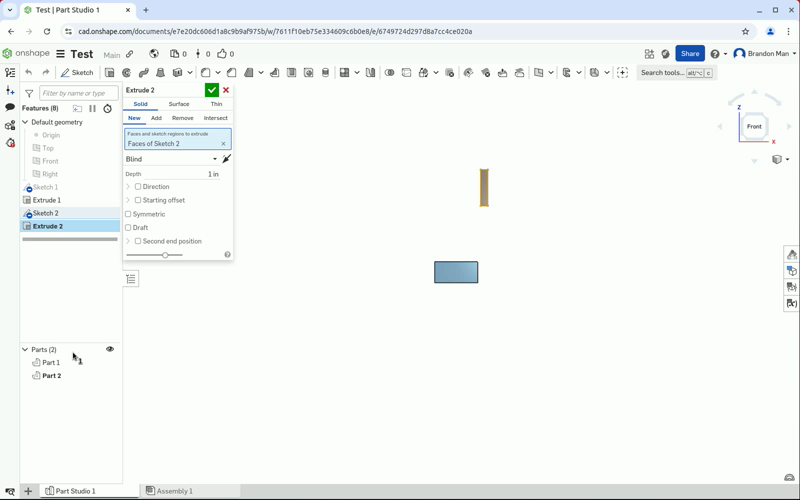
mouse_move(143, 106)
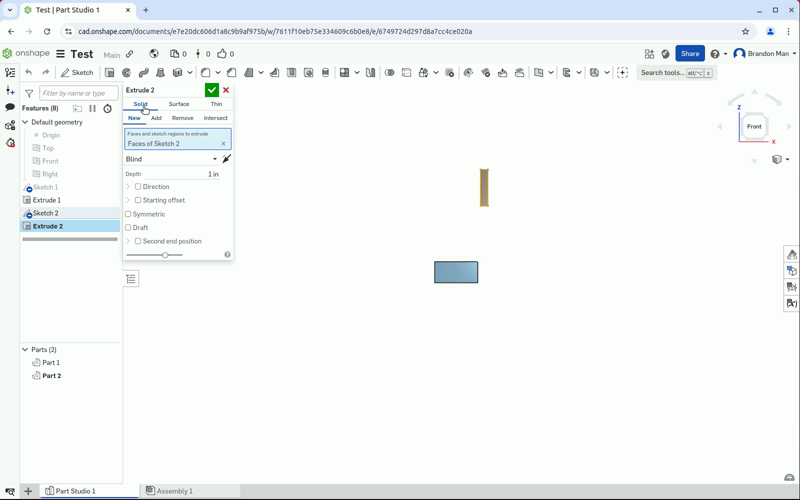
click(143, 106)
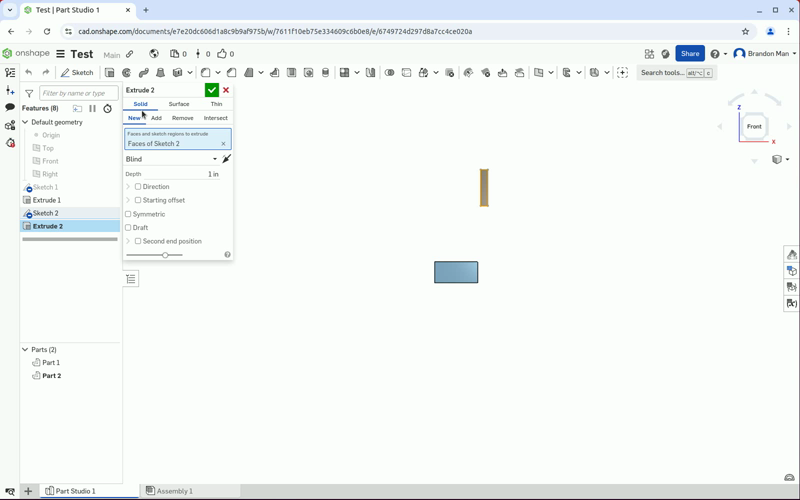
mouse_move(137, 120)
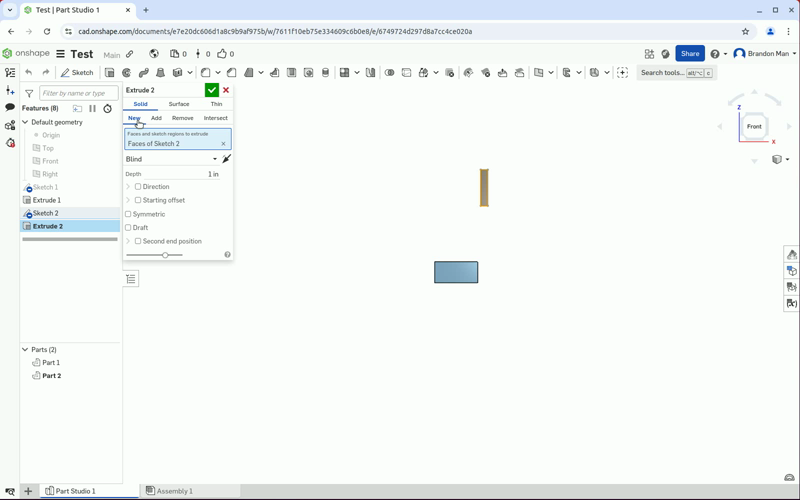
click(137, 120)
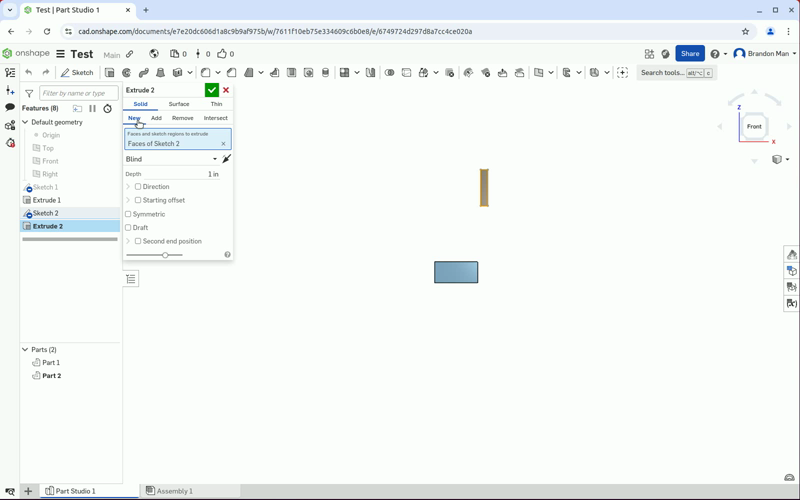
key(tab, 4)
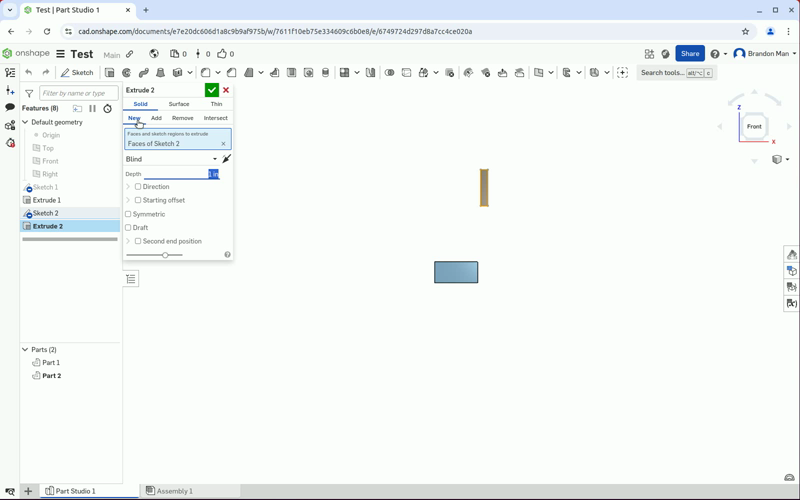
text(3.129)
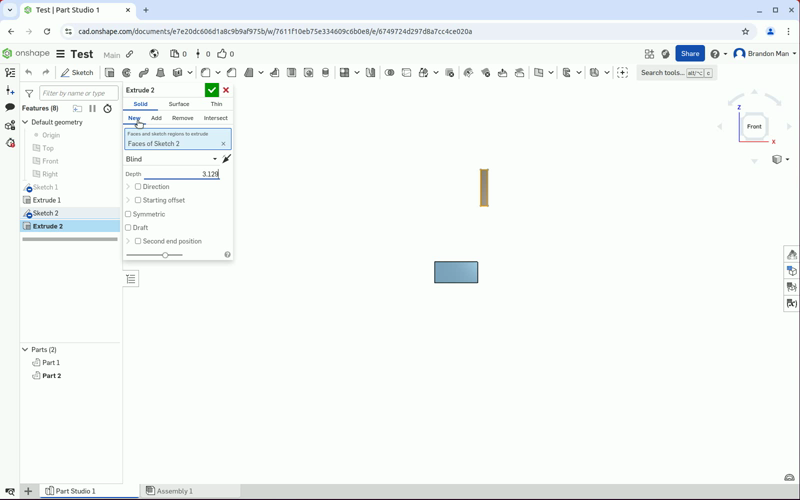
key(enter)
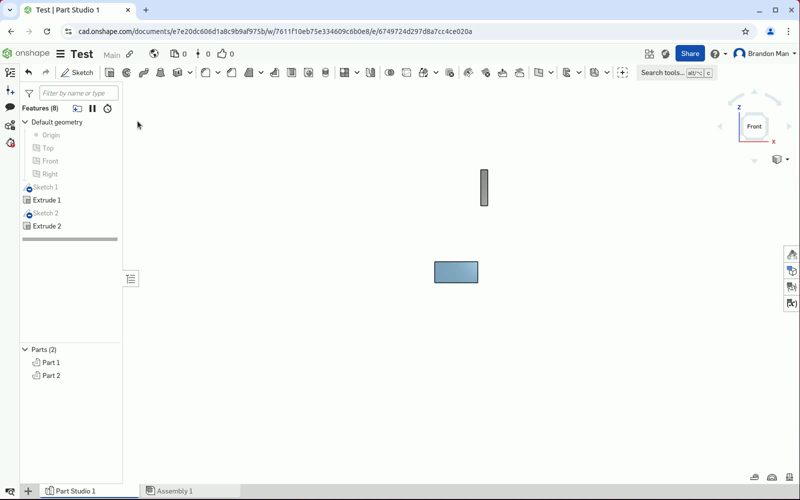
key(shift+h)
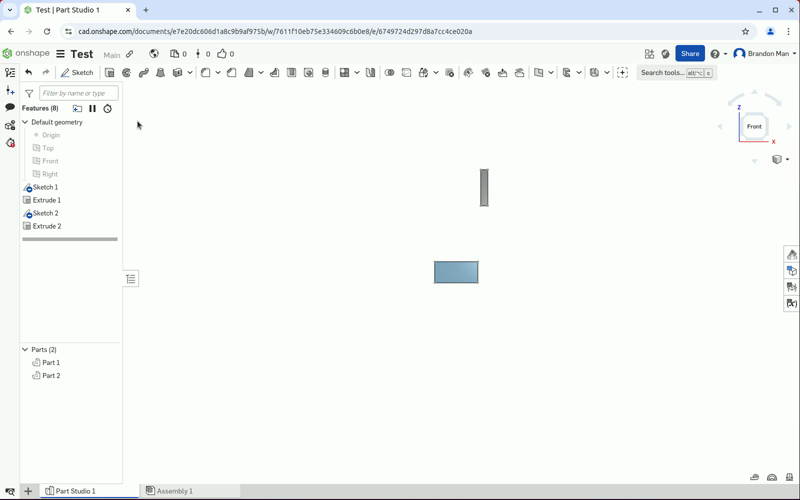
key(shift+h)
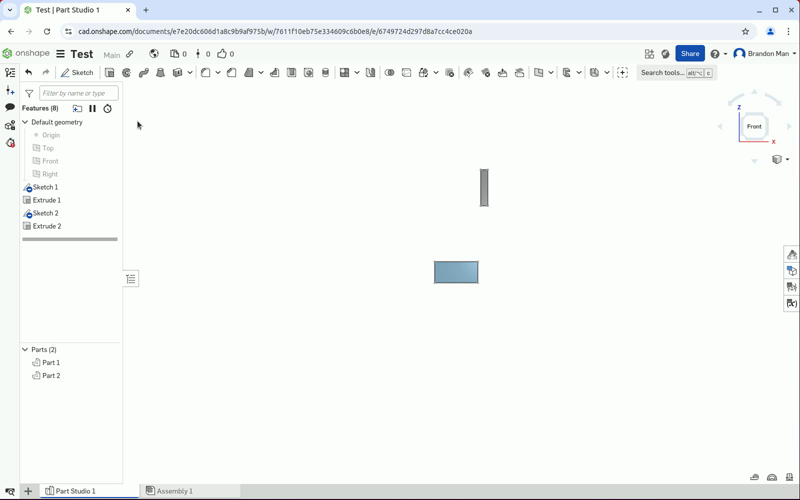
key(shift+7)
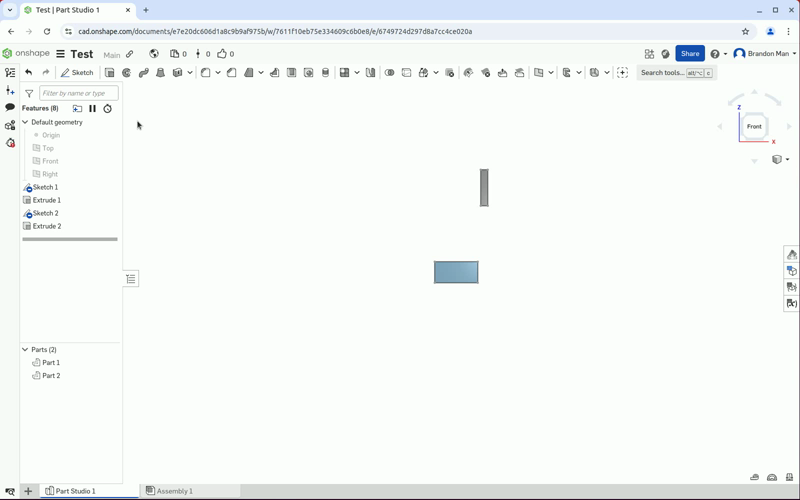
key(left, 2)
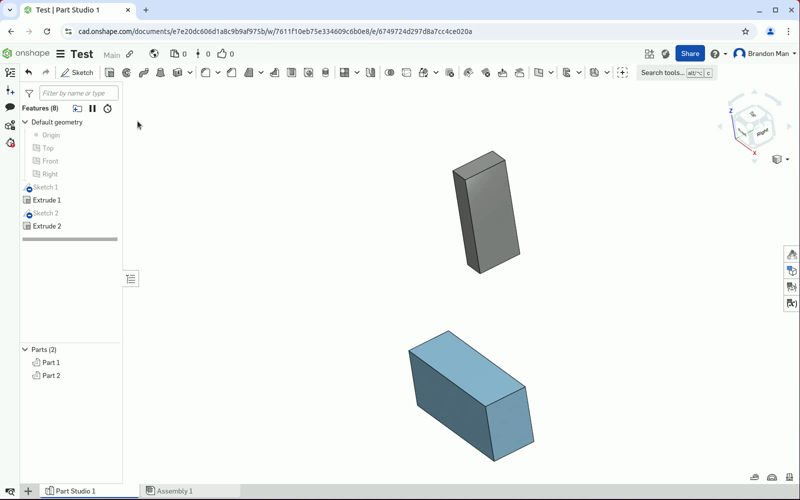
key(down, 2)
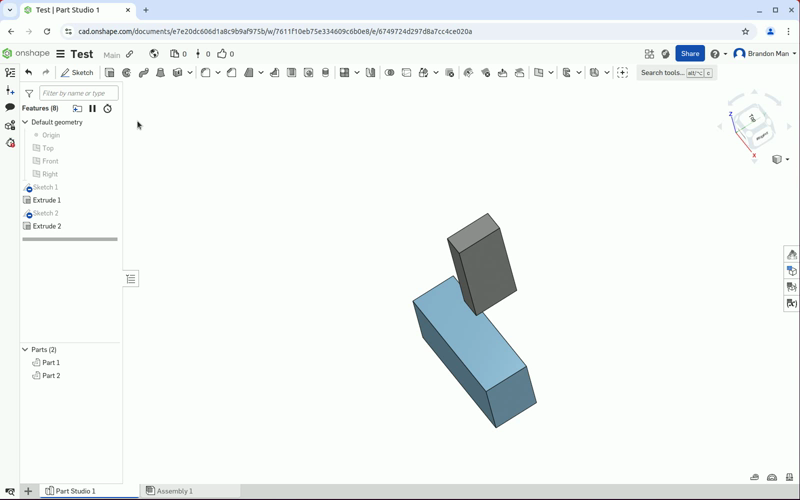
key(up, 2)
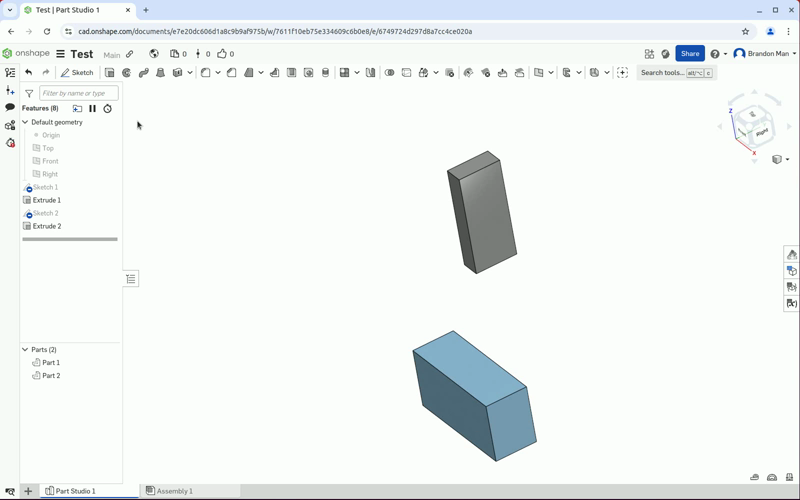
key(right, 2)
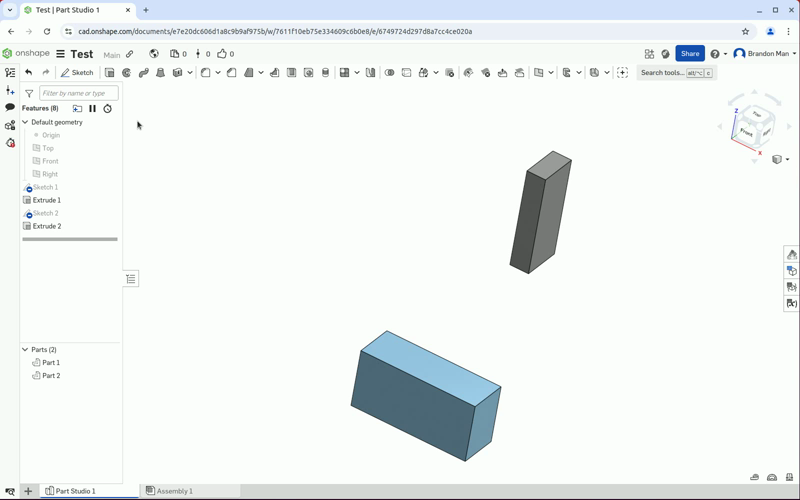
mouse_move(73, 189)
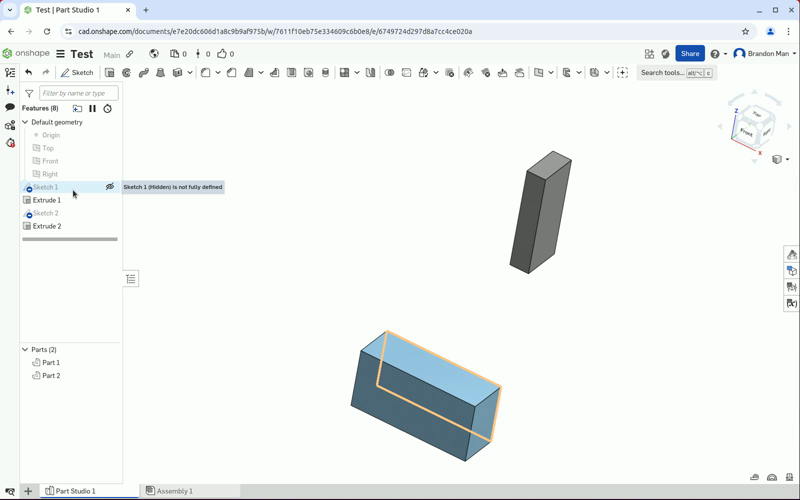
click(73, 189)